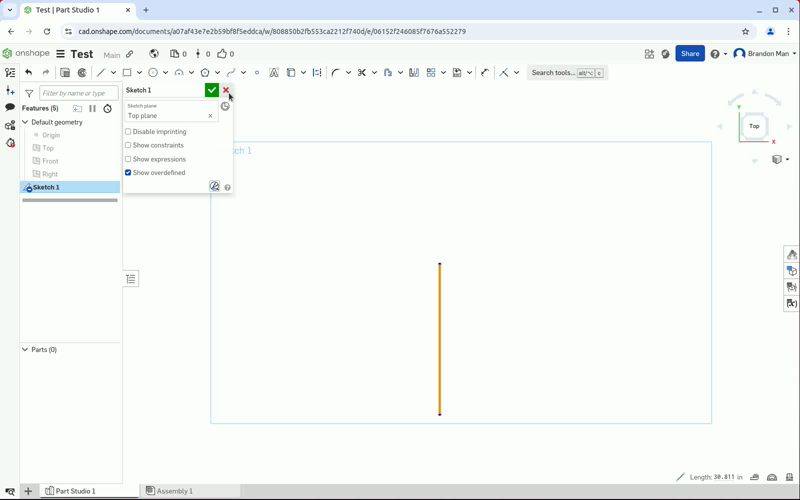
key(shift+h)
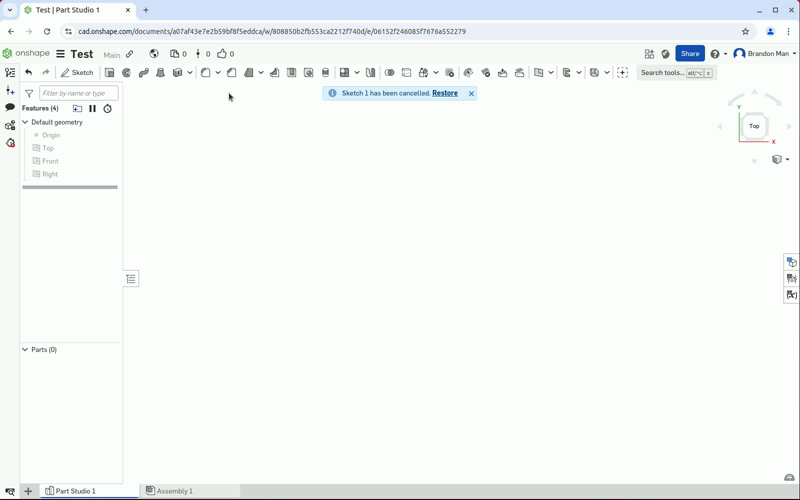
mouse_move(73, 352)
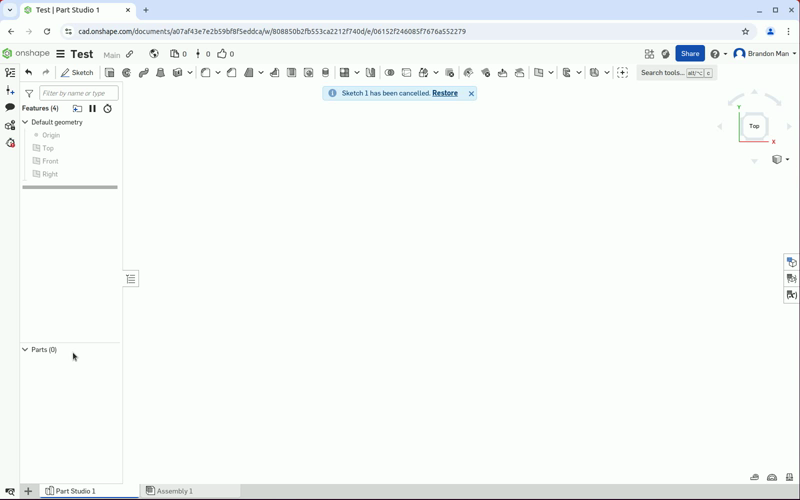
key(y)
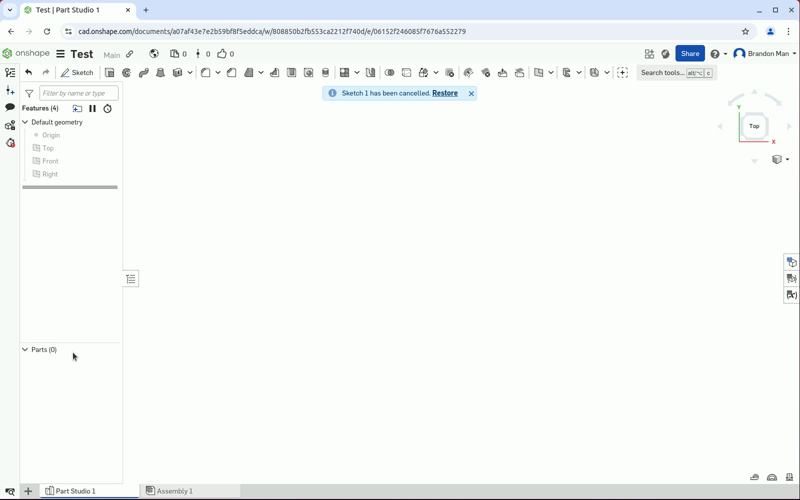
key(shift+p)
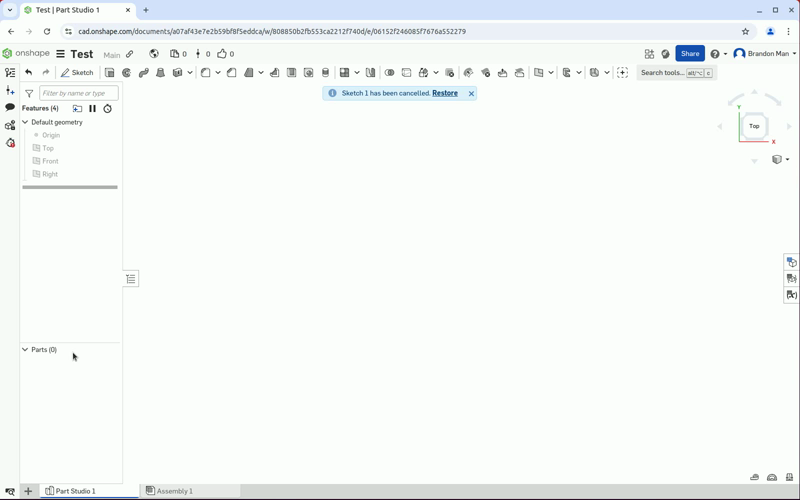
key(space)
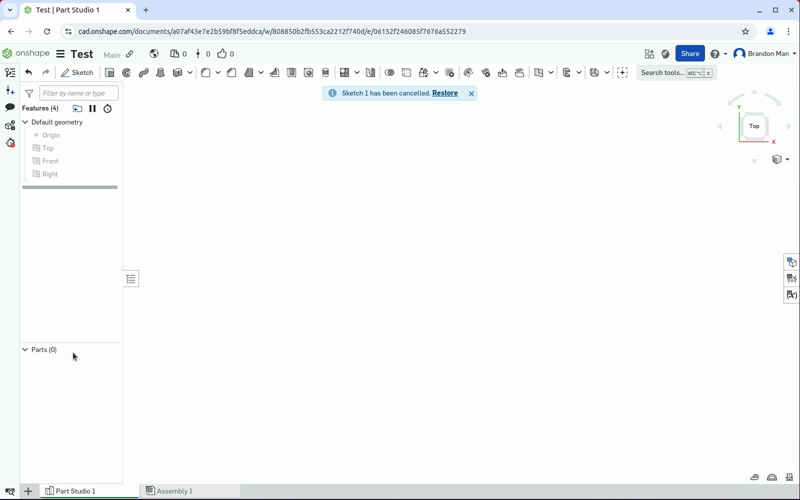
key_down(shift)
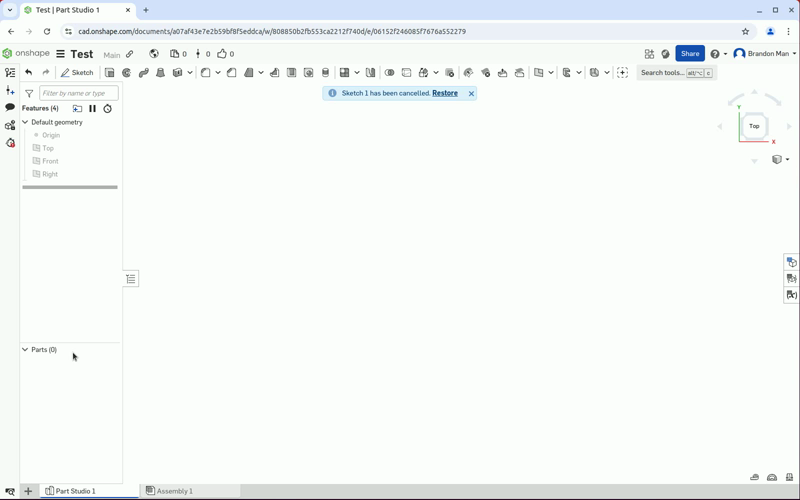
key(up)
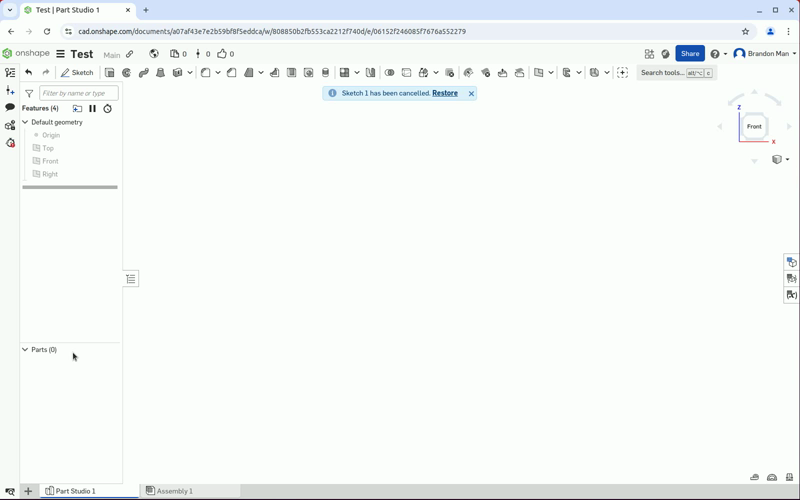
key_up(shift)
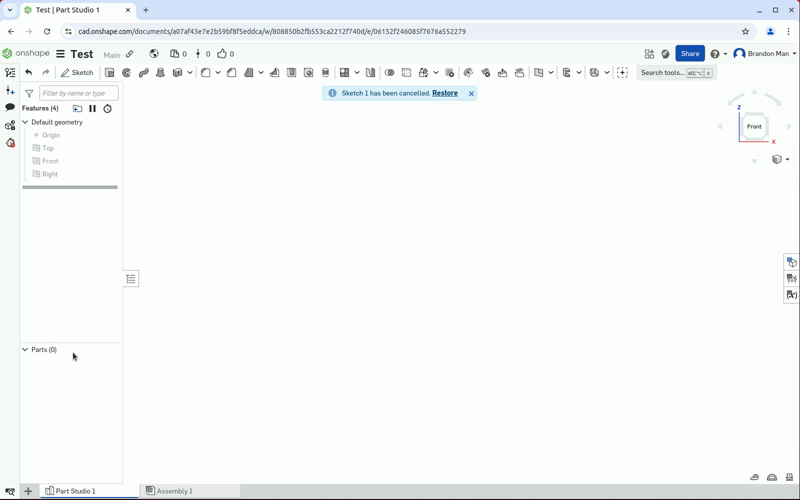
mouse_move(73, 352)
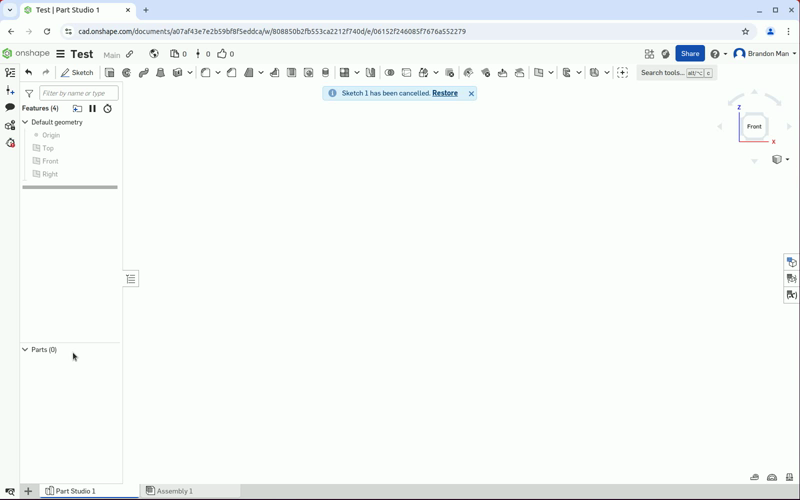
key(shift+y)
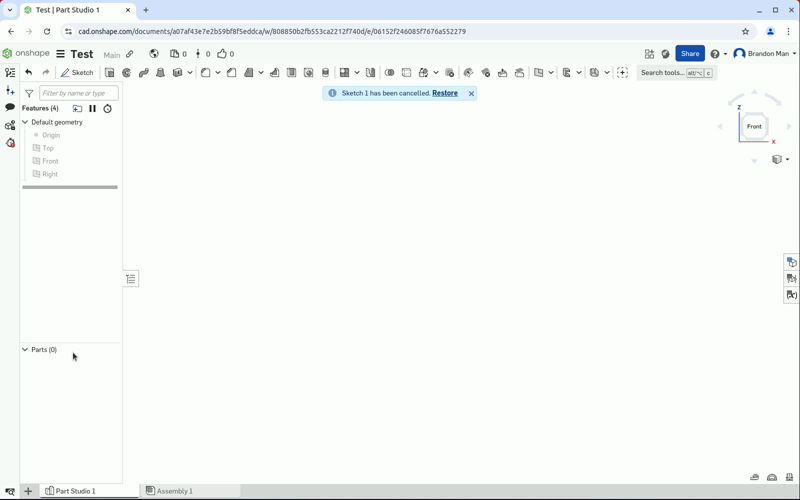
key(shift+s)
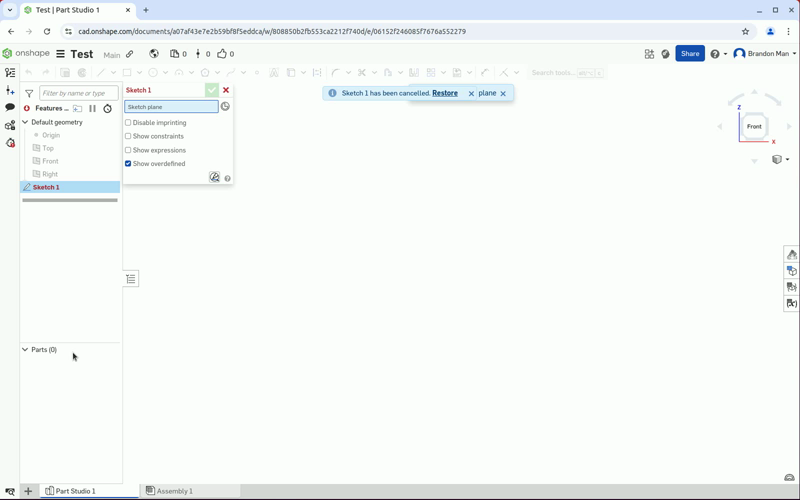
mouse_move(73, 163)
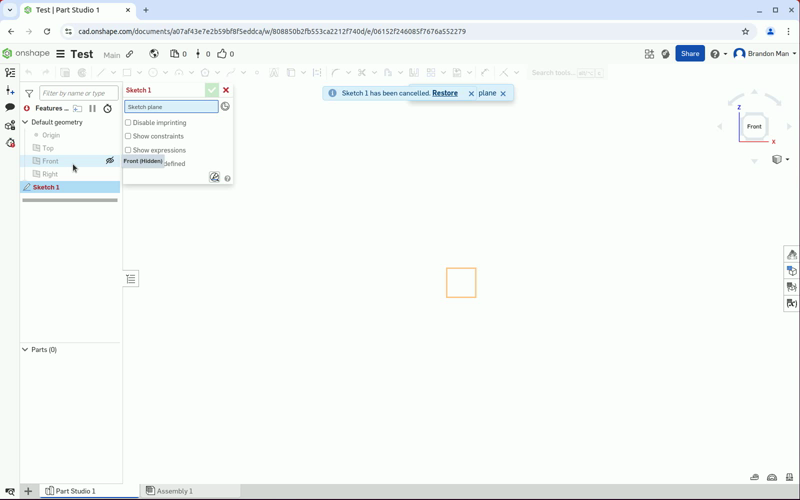
click(73, 163)
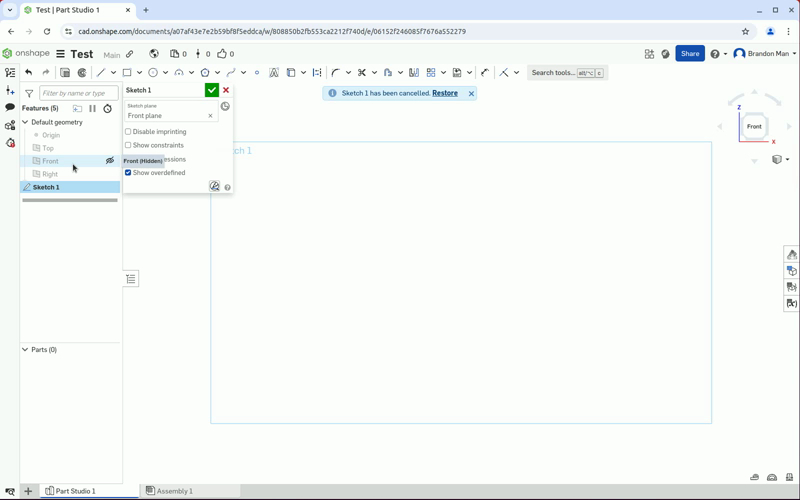
mouse_move(73, 352)
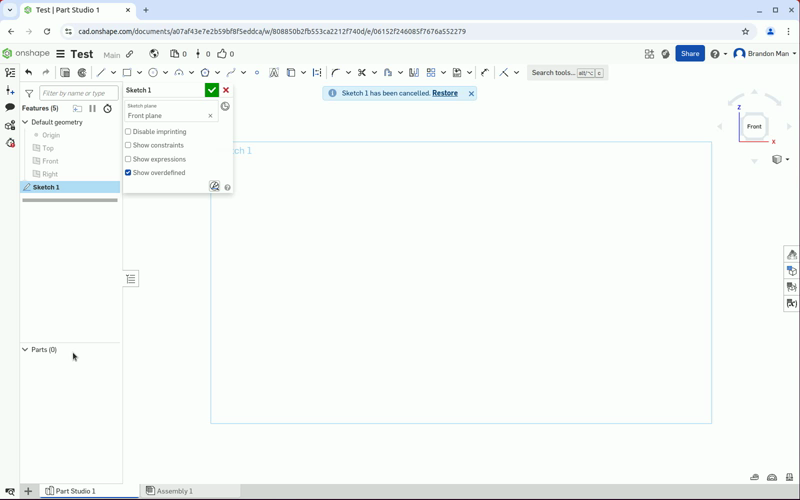
key(y)
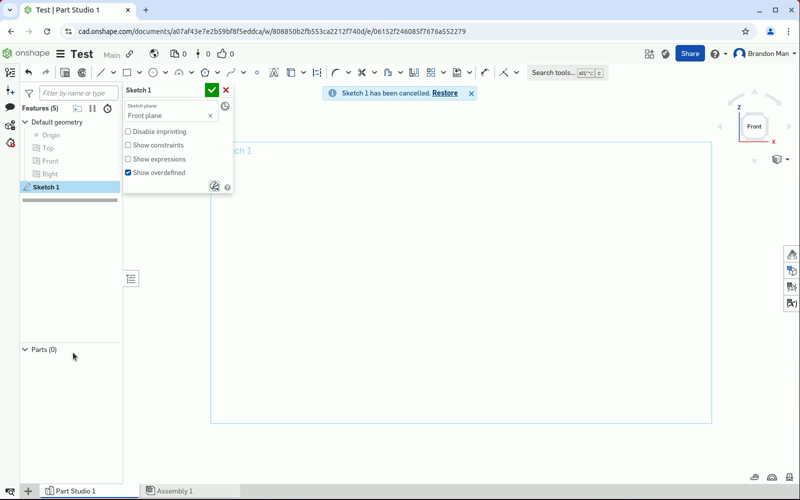
key(l)
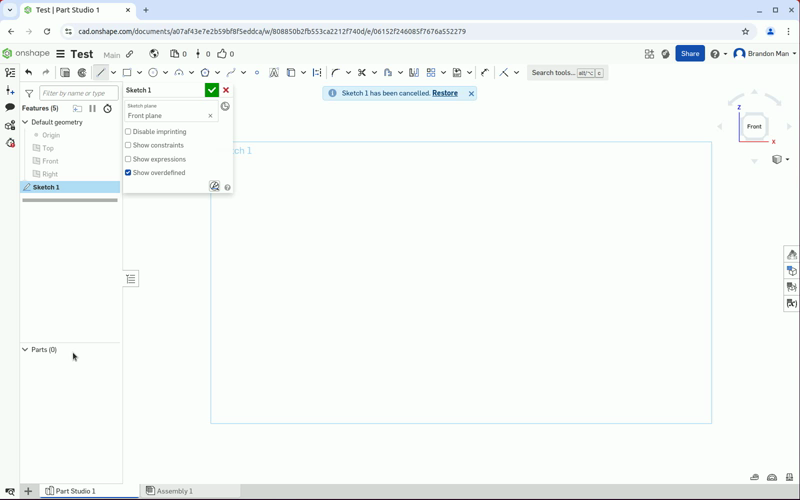
key_down(shift)
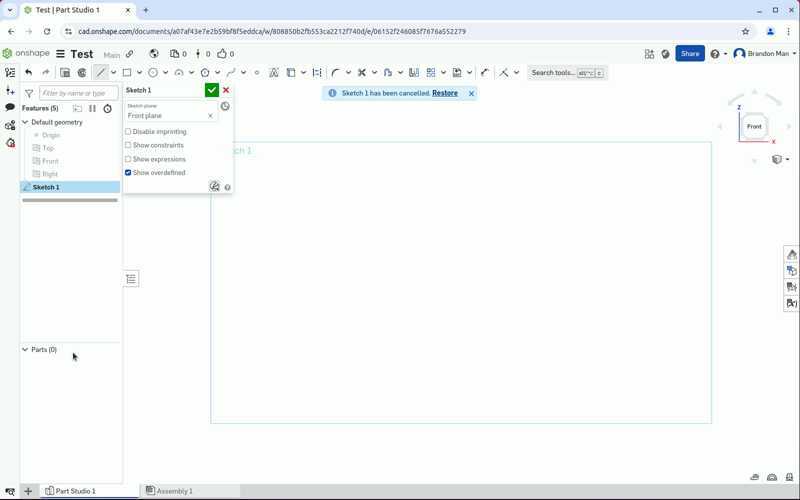
mouse_move(348, 282)
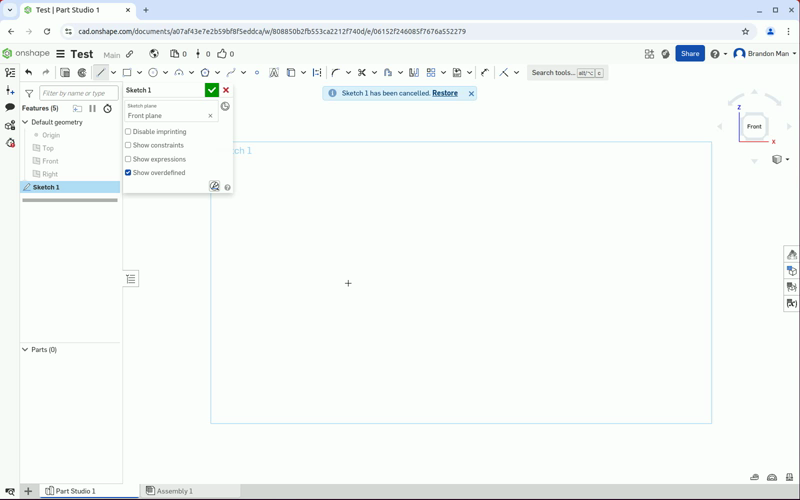
click(348, 282)
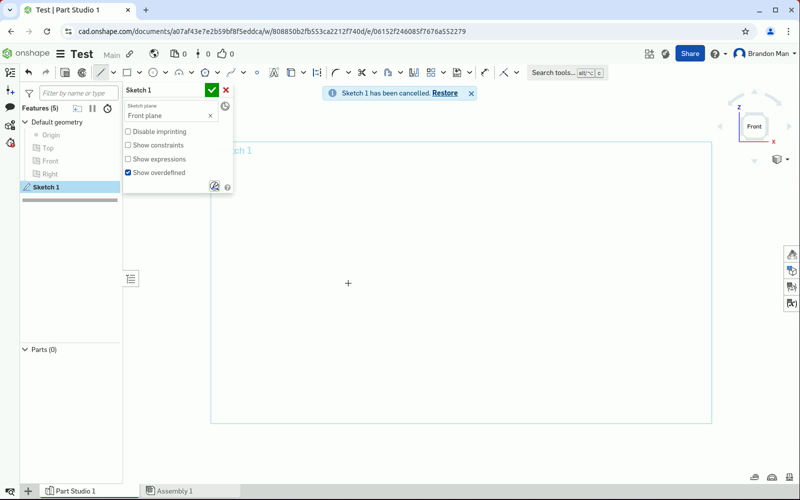
key_up(shift)
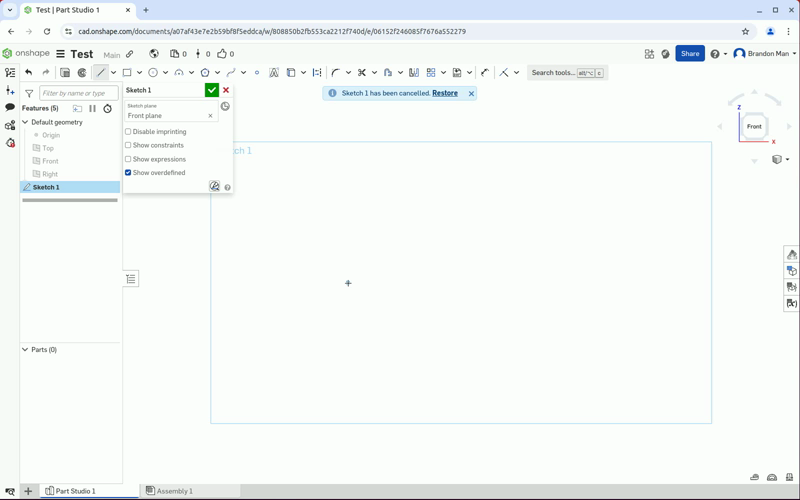
key_down(shift)
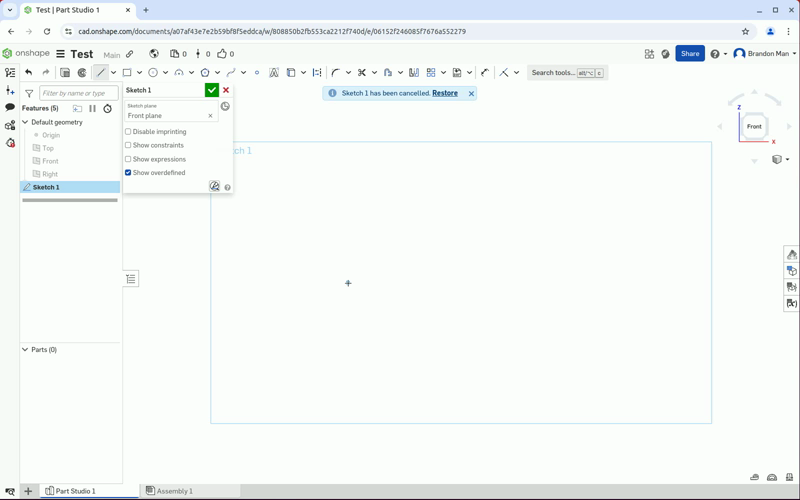
mouse_move(460, 282)
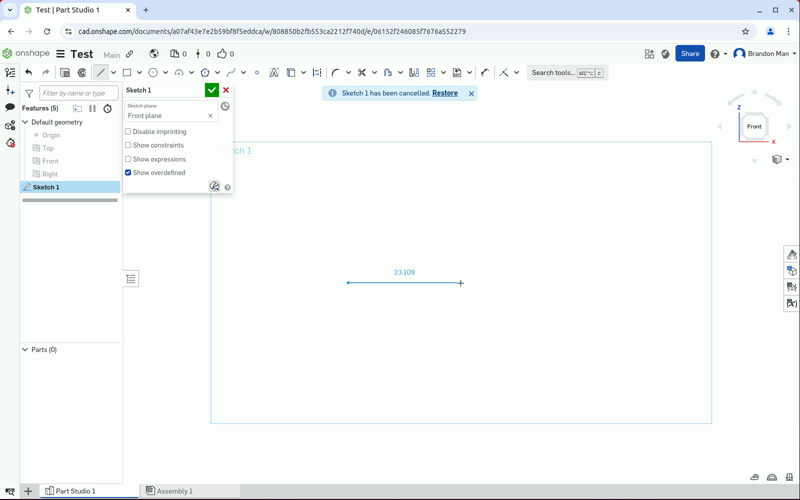
click(460, 282)
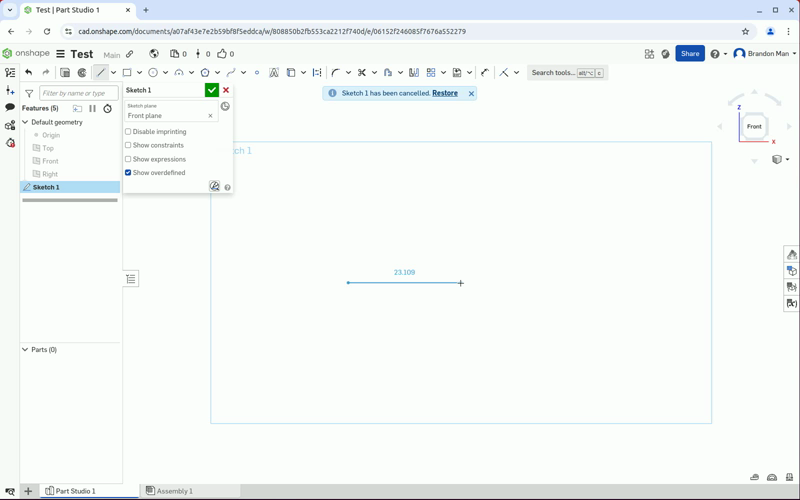
key_up(shift)
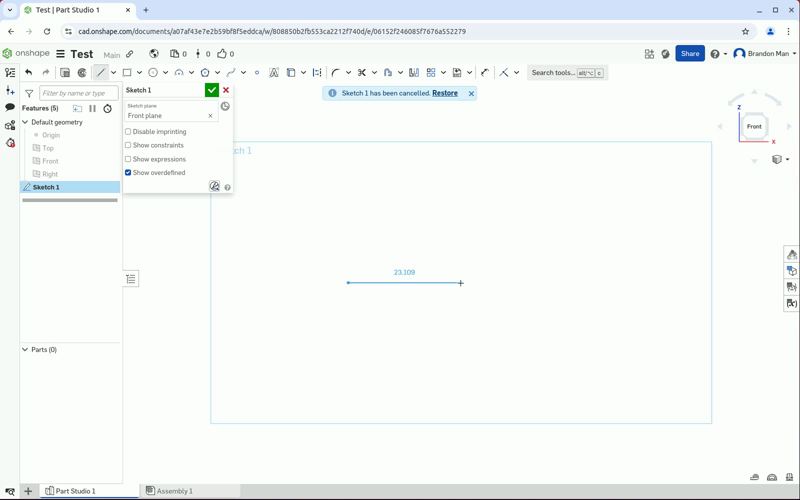
key_down(shift)
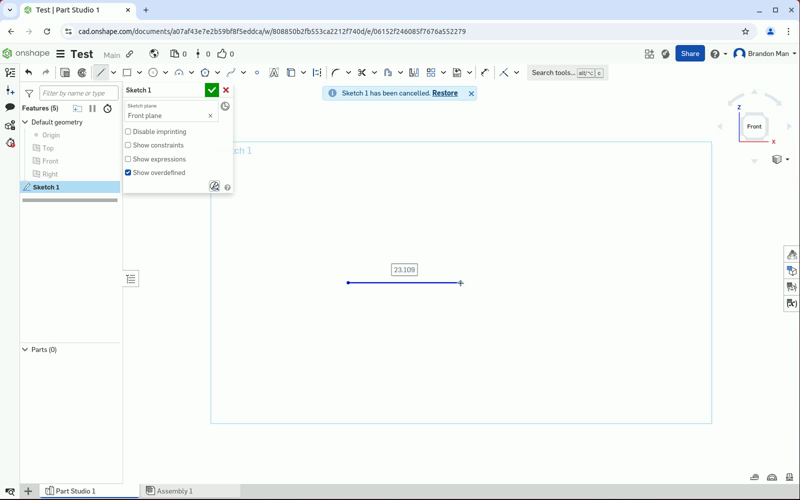
mouse_move(460, 170)
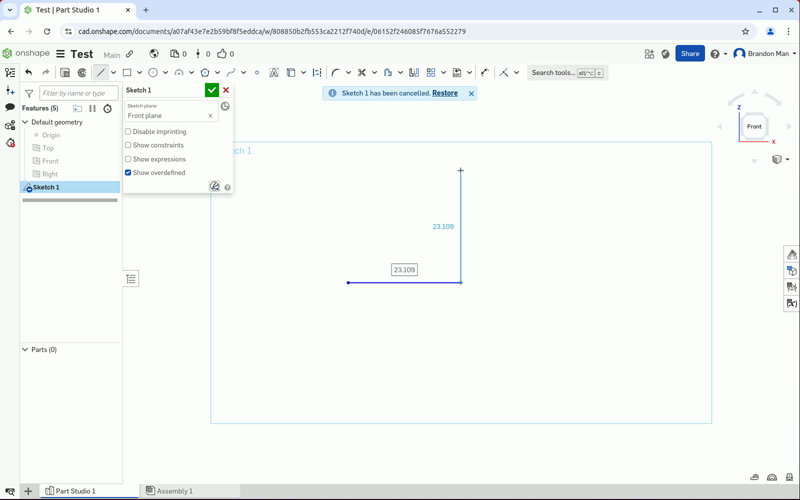
click(460, 170)
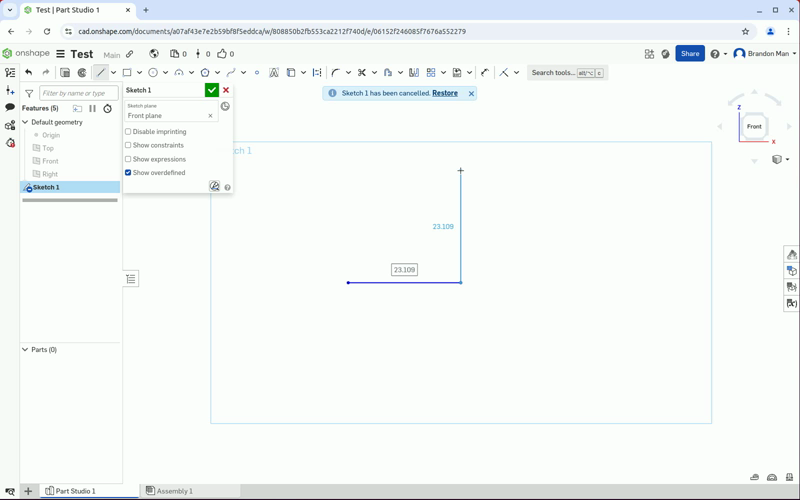
key_up(shift)
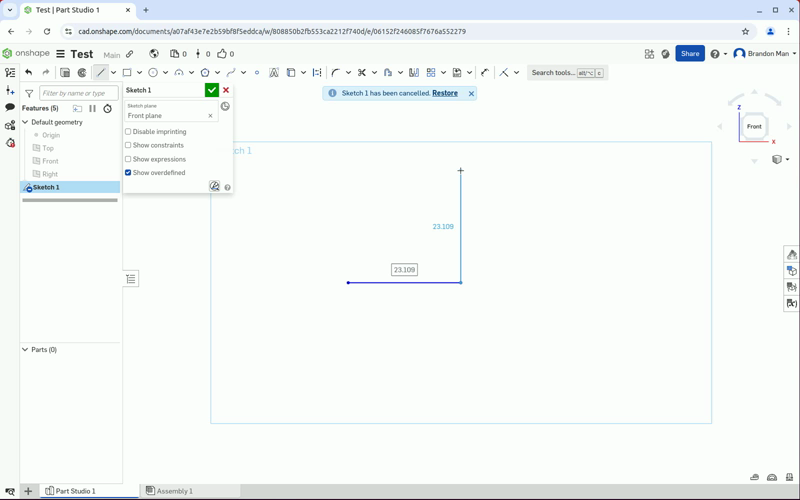
key_down(shift)
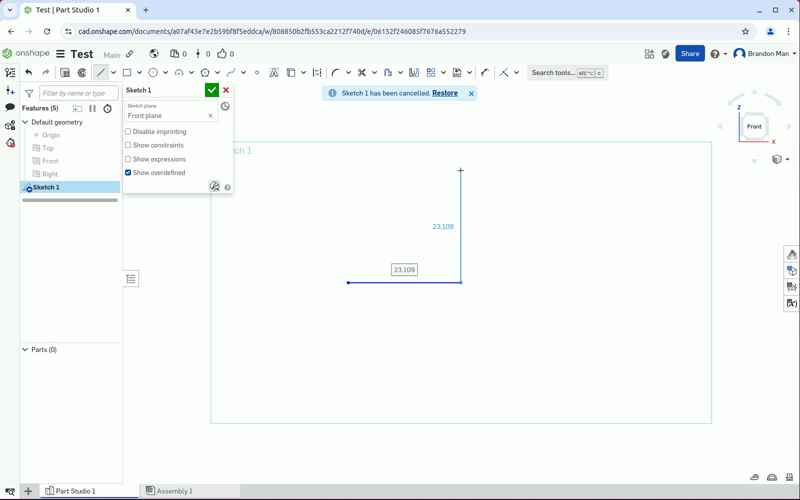
mouse_move(348, 170)
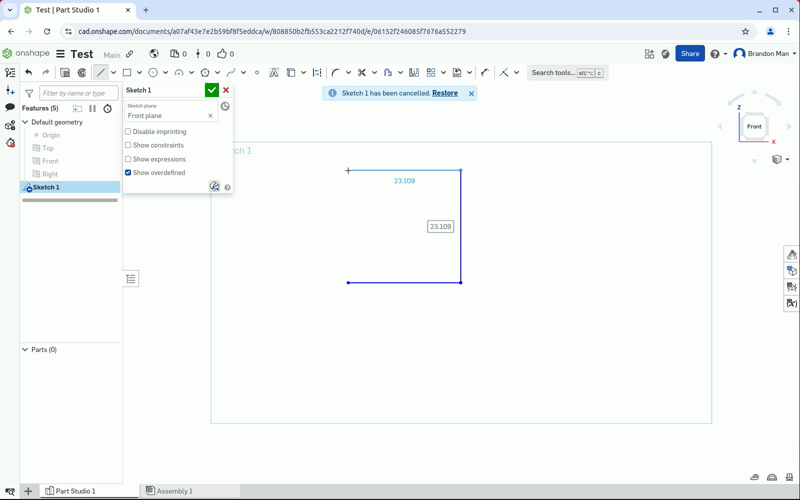
click(348, 170)
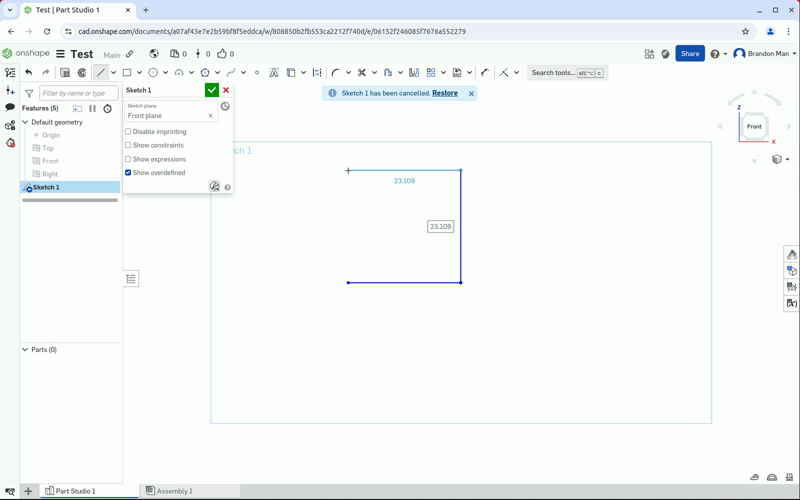
key_up(shift)
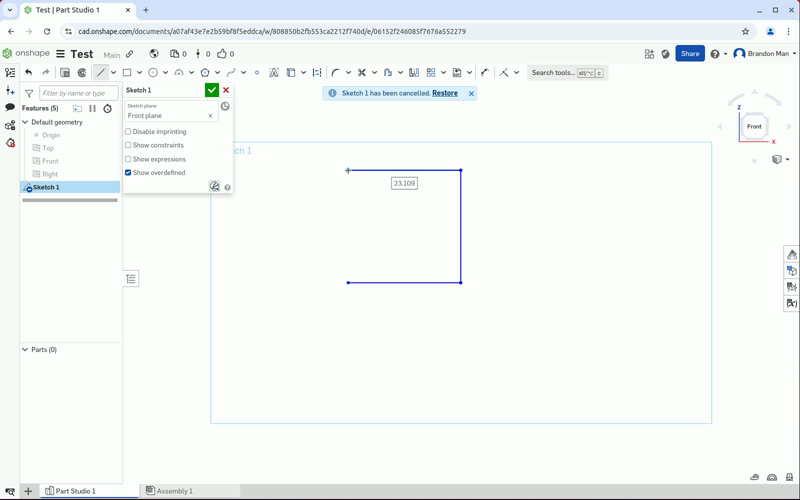
key_down(shift)
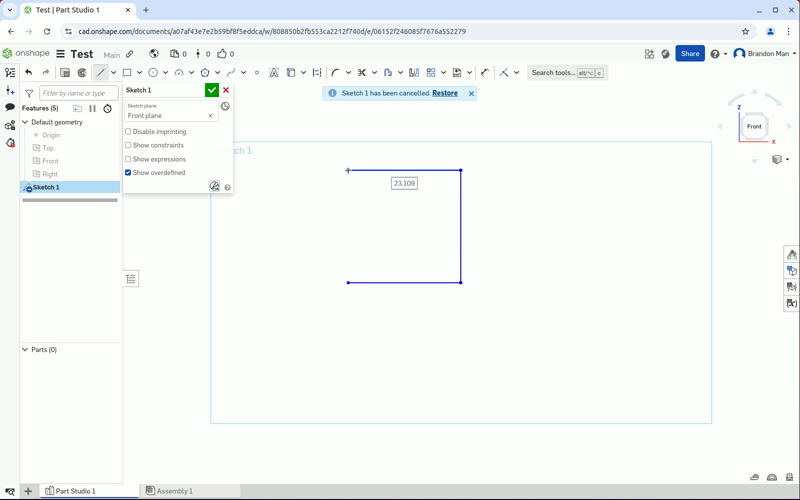
mouse_move(348, 282)
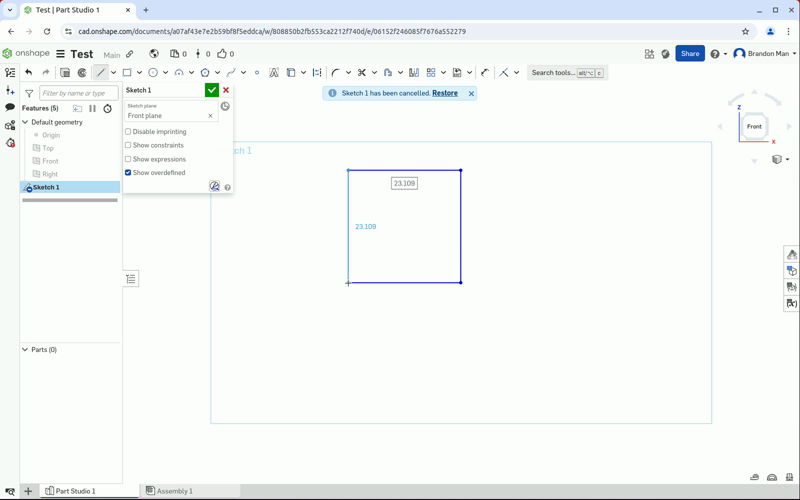
key_up(shift)
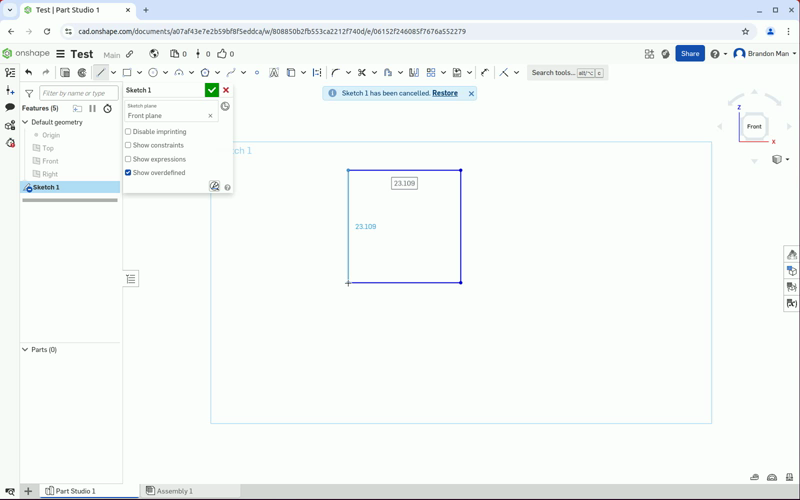
click(348, 282)
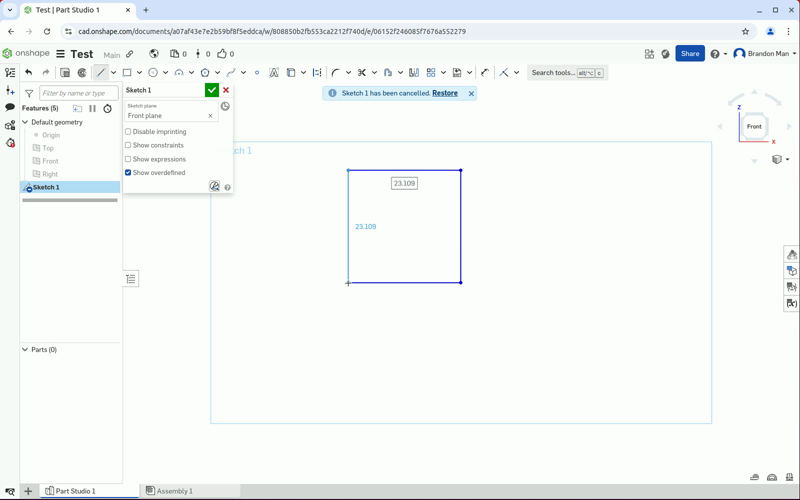
key(esc)
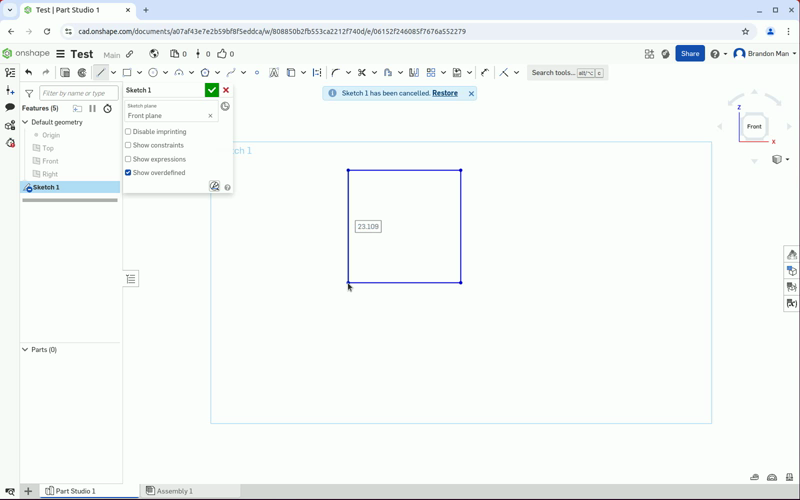
mouse_move(385, 193)
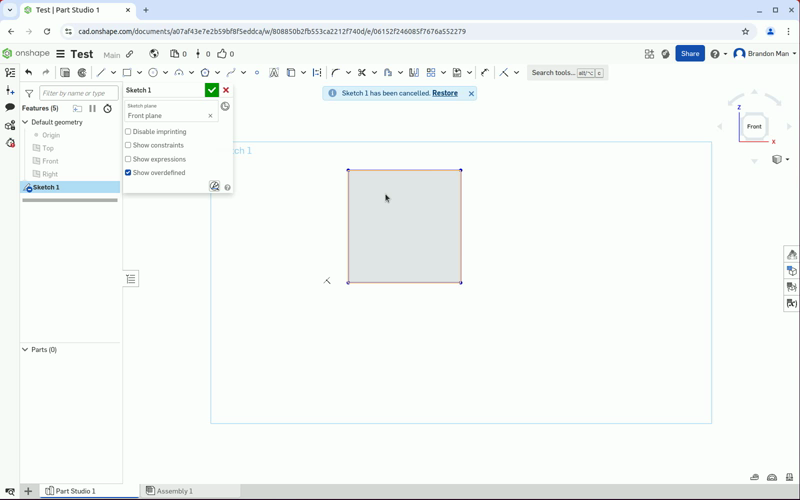
click(385, 193)
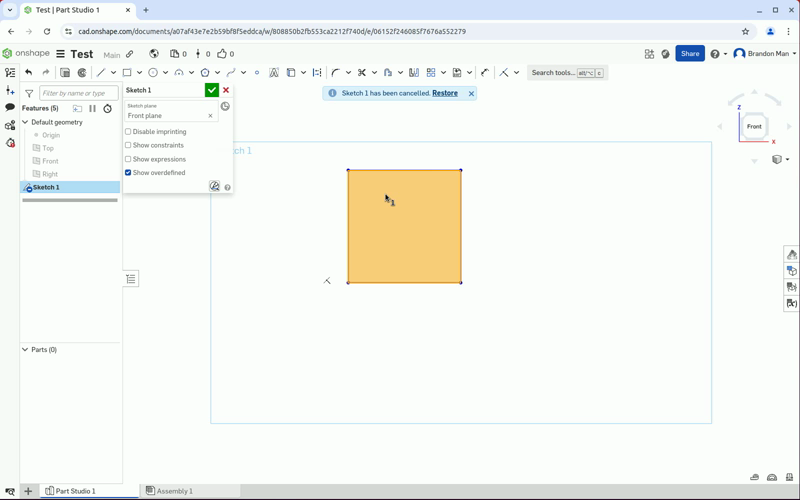
mouse_move(73, 352)
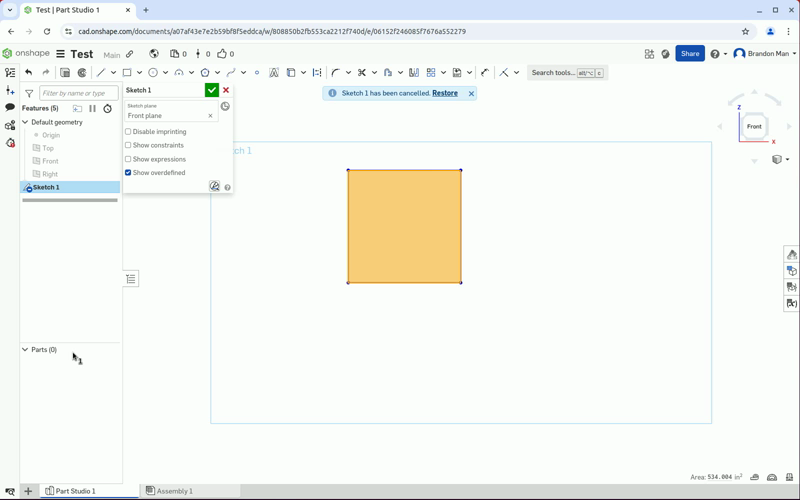
key(shift+y)
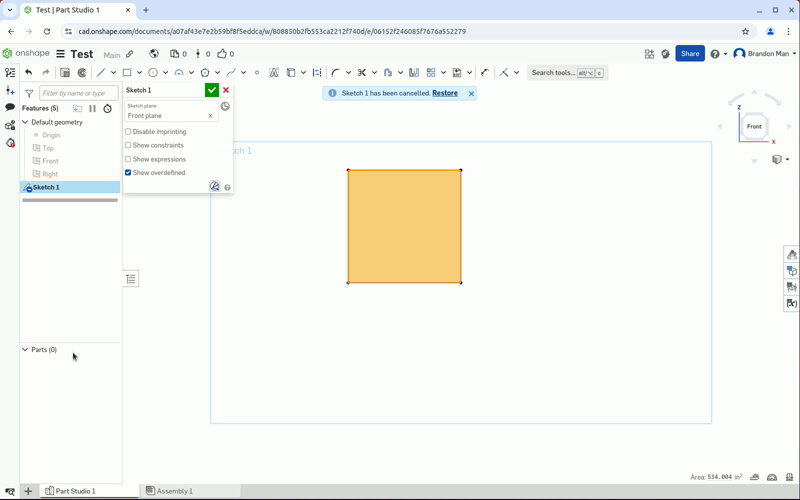
key(shift+e)
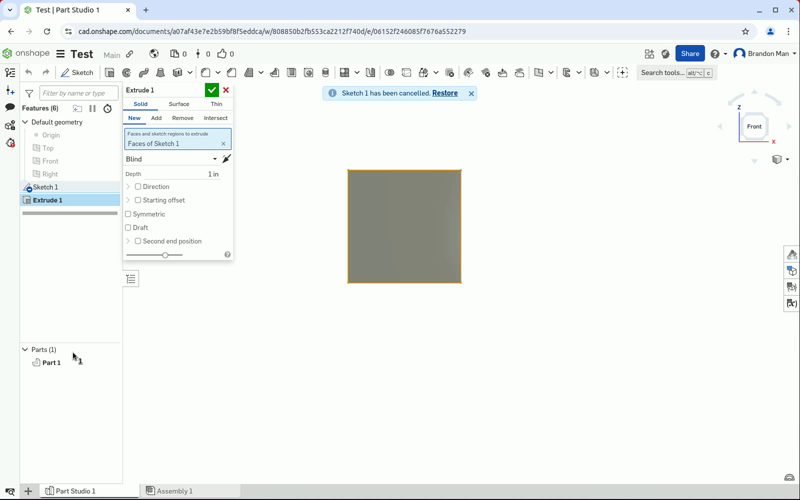
mouse_move(143, 106)
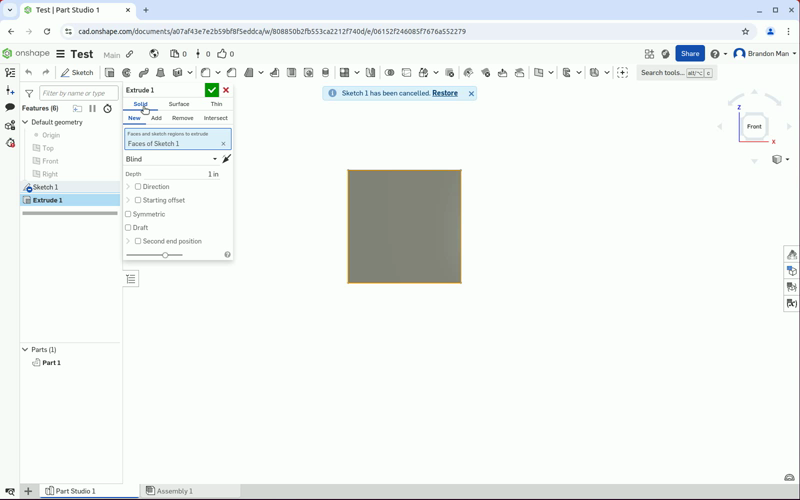
click(143, 106)
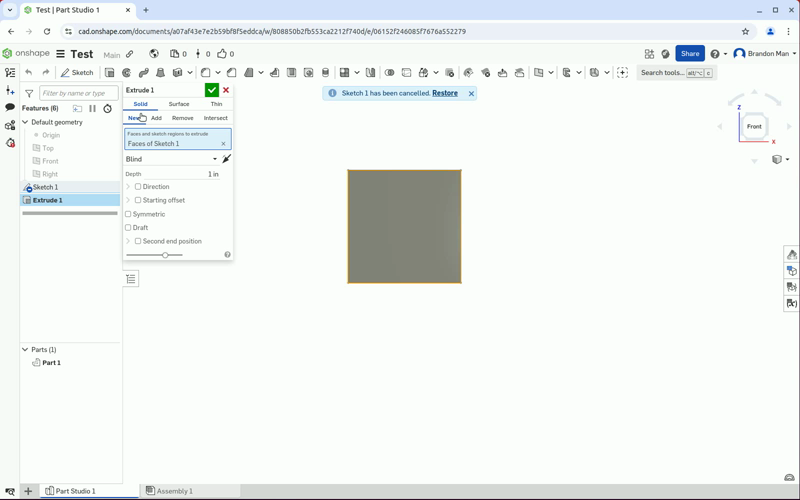
mouse_move(137, 120)
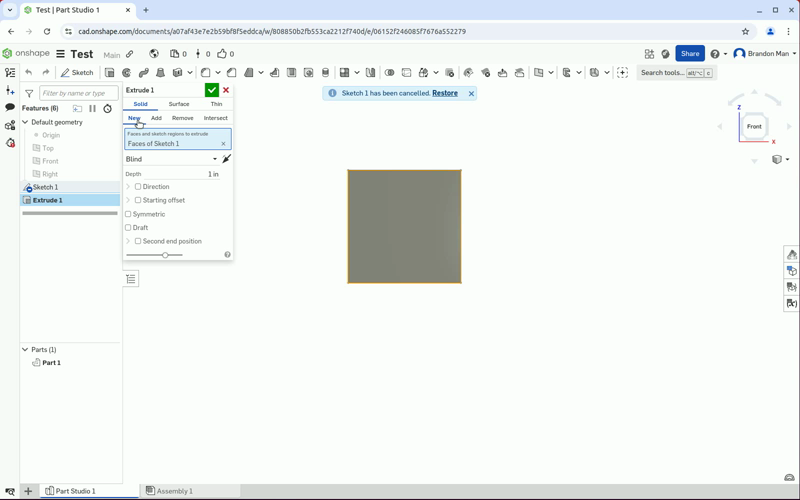
click(137, 120)
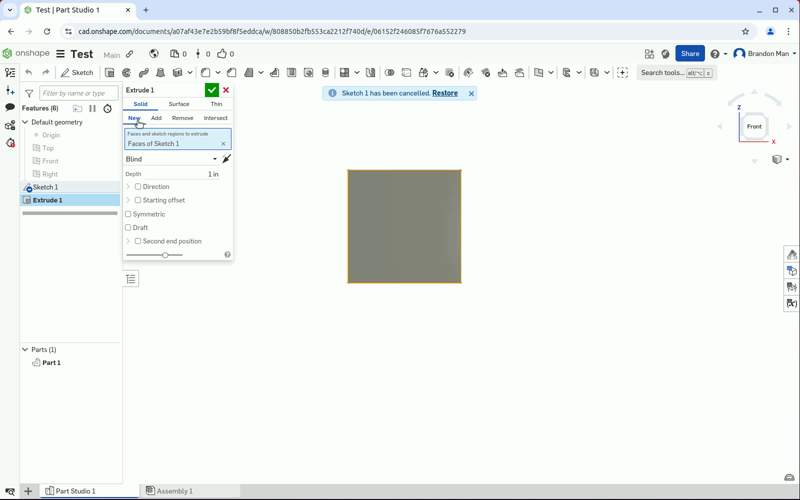
key(tab, 4)
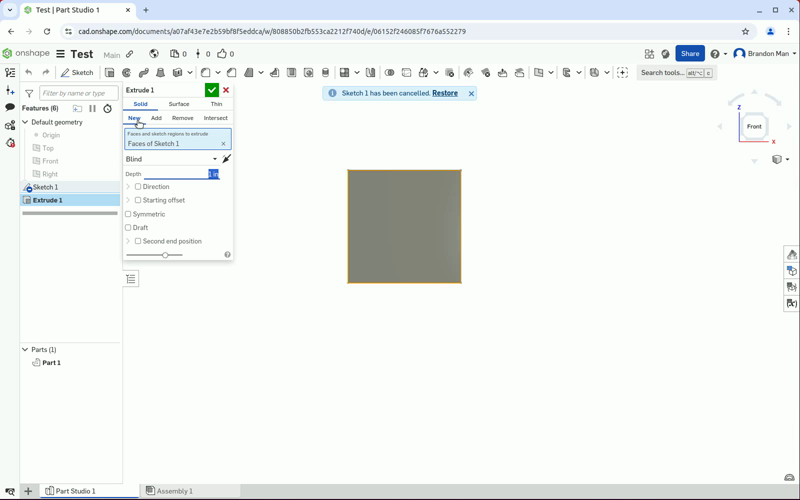
text(23.108)
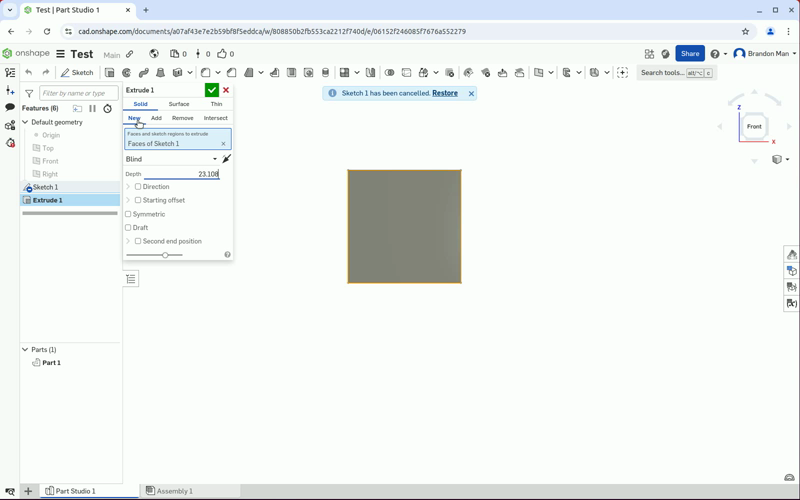
key(enter)
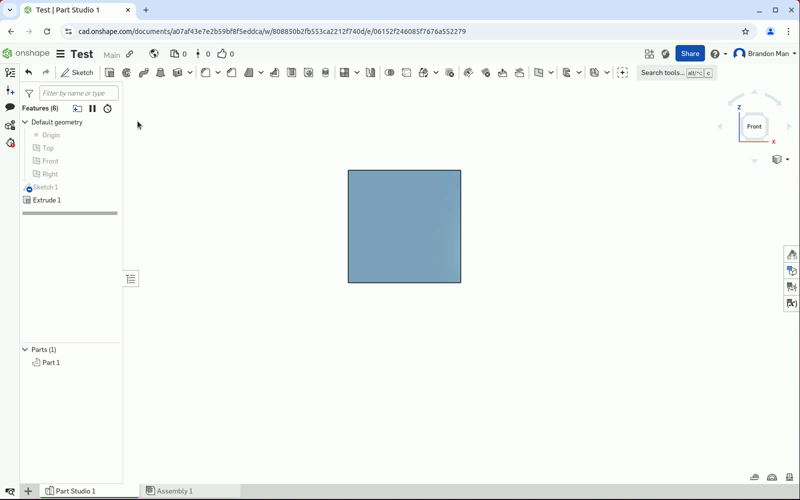
key(shift+h)
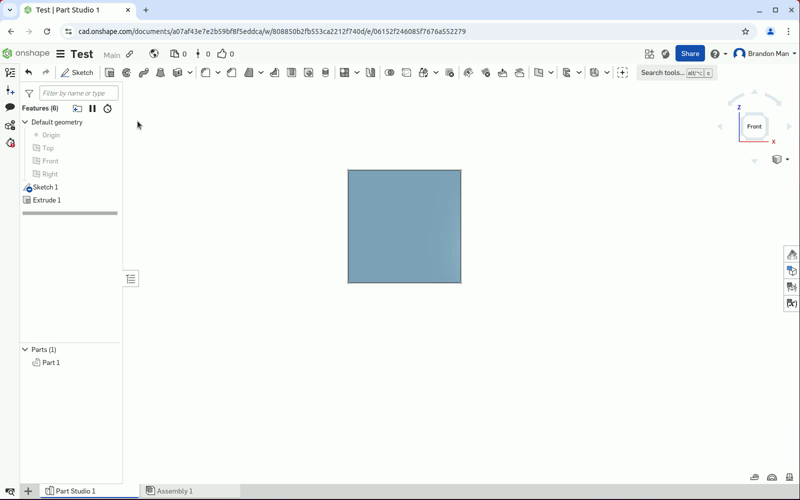
key(shift+h)
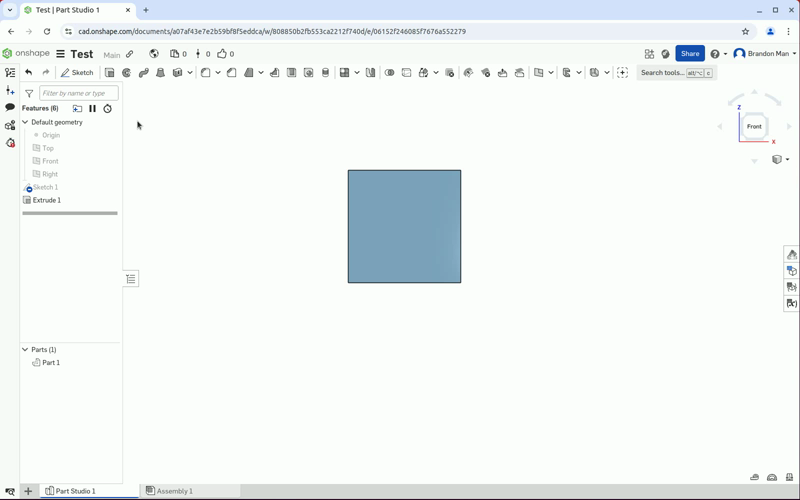
mouse_move(73, 189)
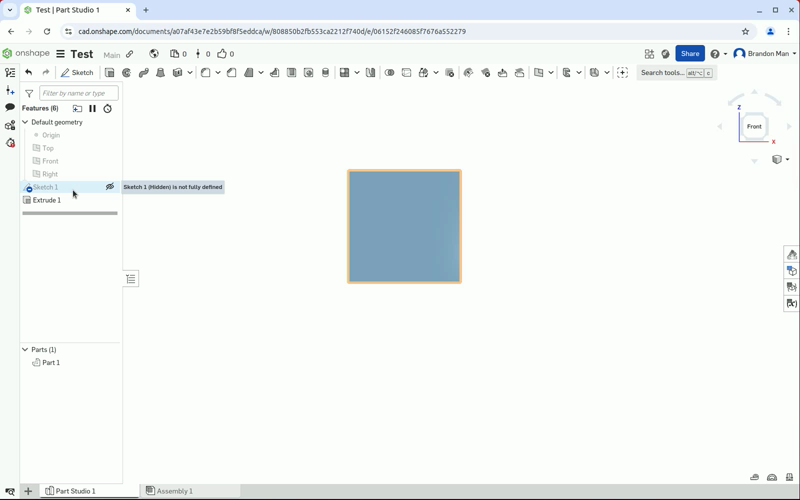
click(73, 189)
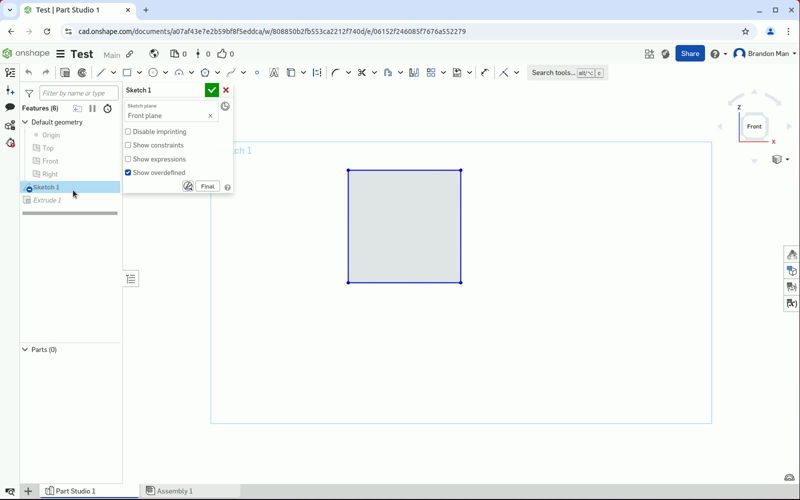
mouse_move(229, 92)
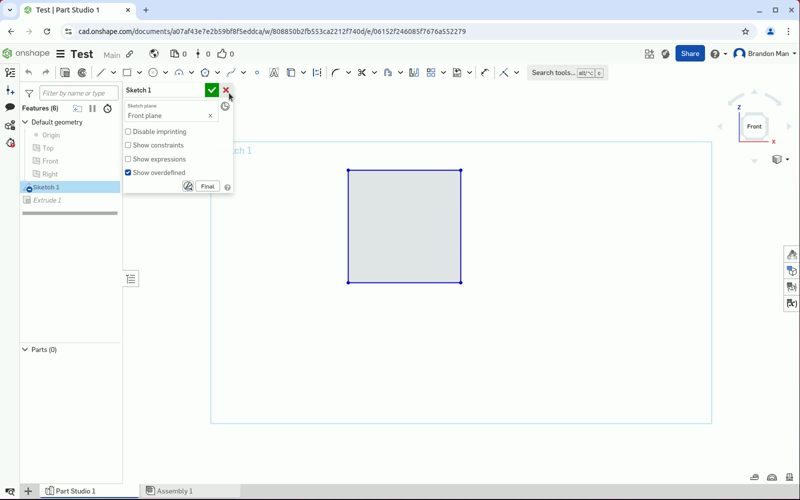
click(229, 92)
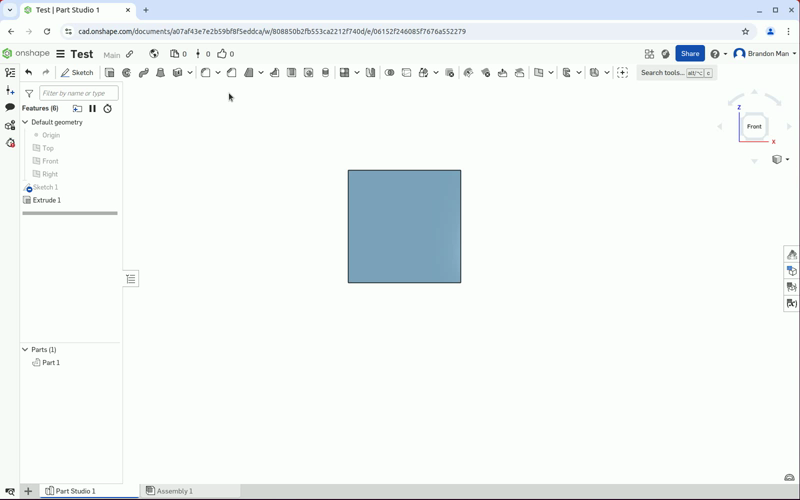
mouse_move(73, 352)
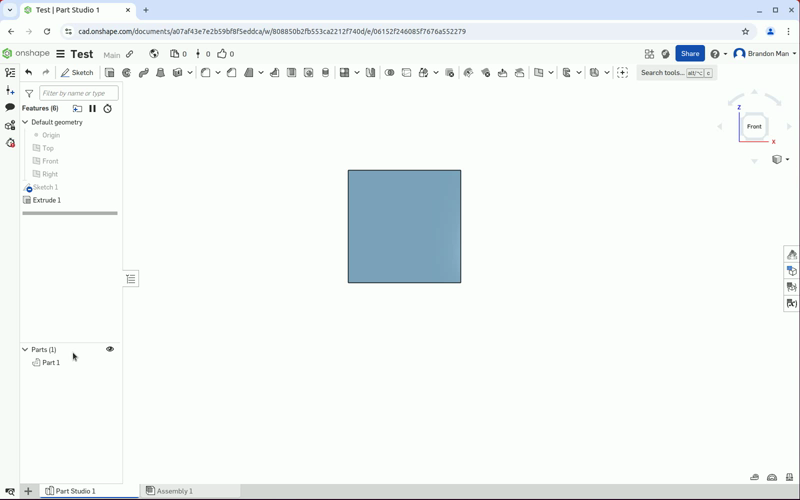
key(y)
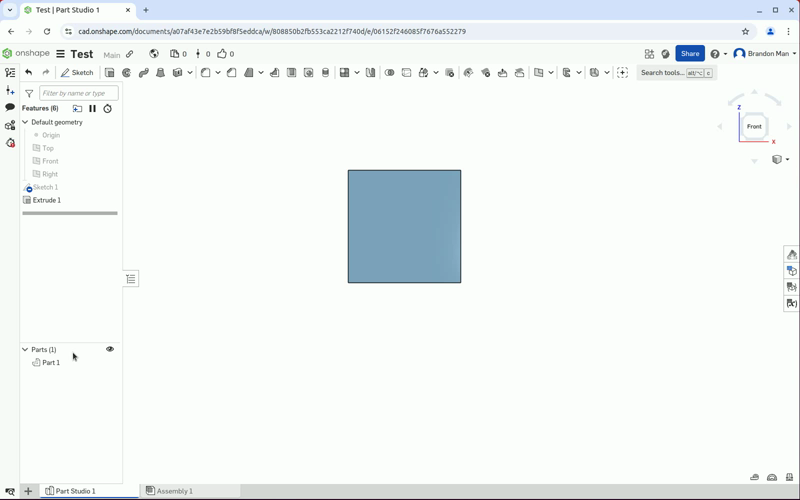
key(shift+p)
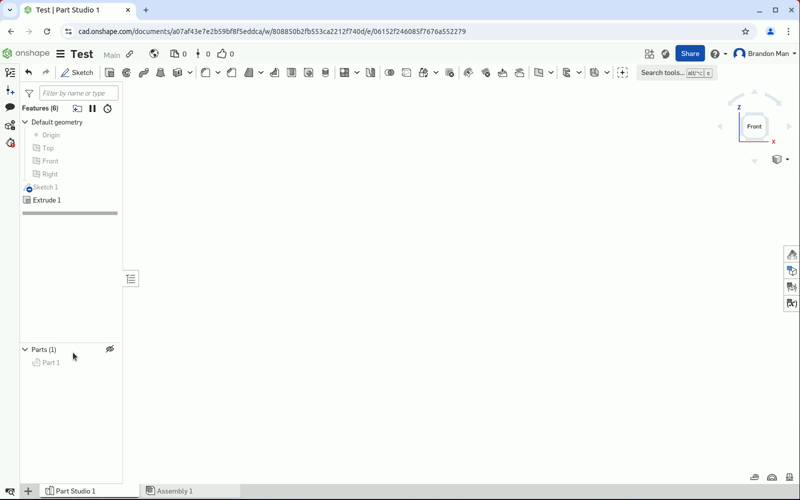
key(space)
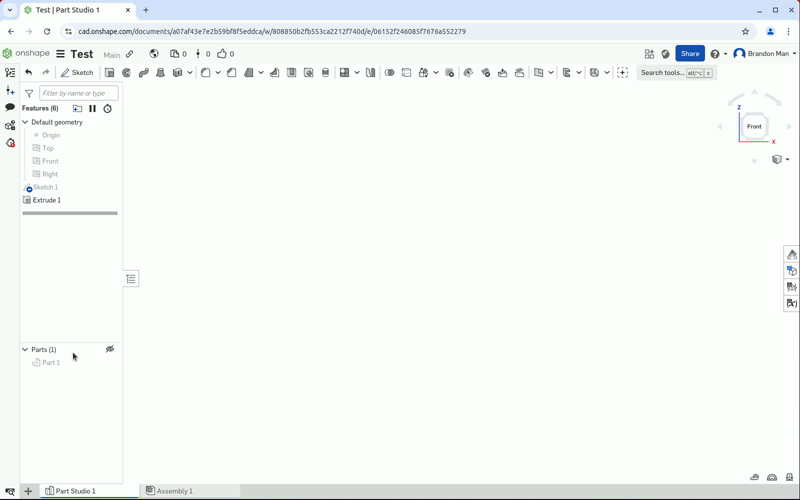
key_down(shift)
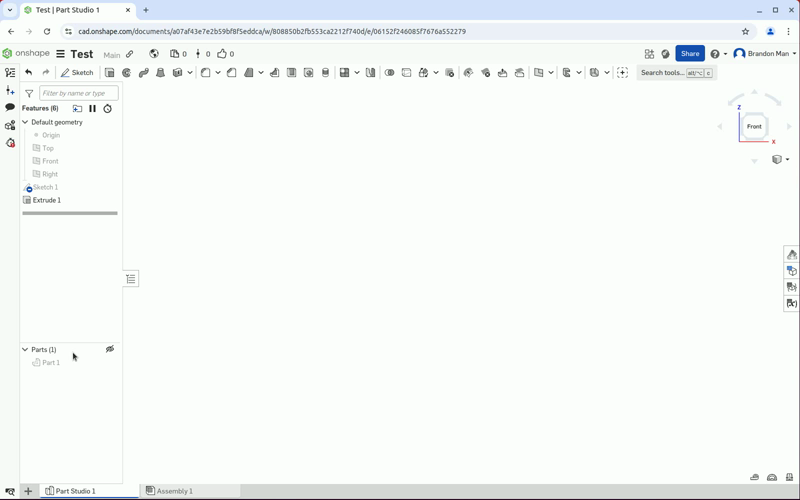
key(down)
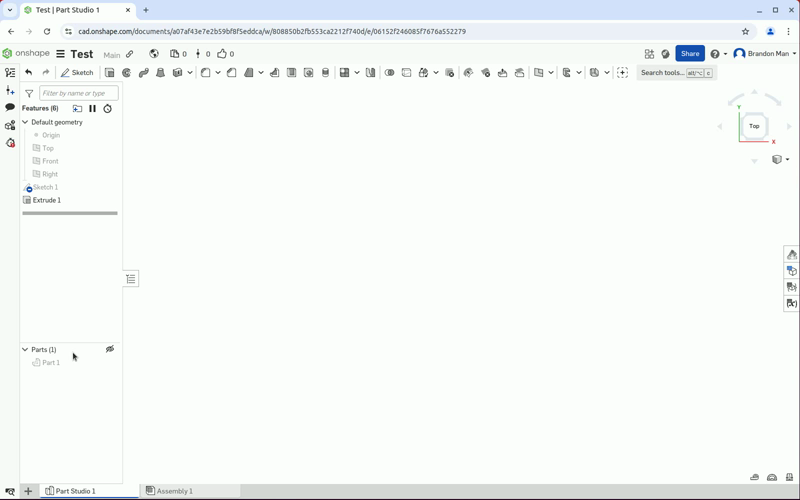
key_up(shift)
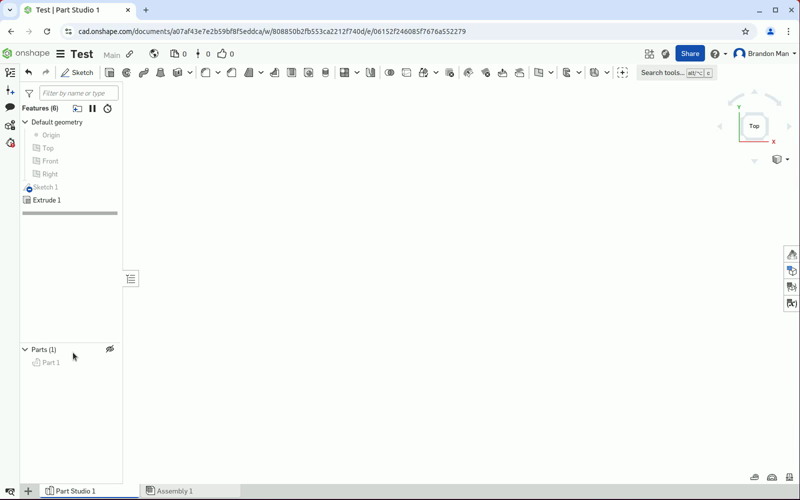
mouse_move(73, 352)
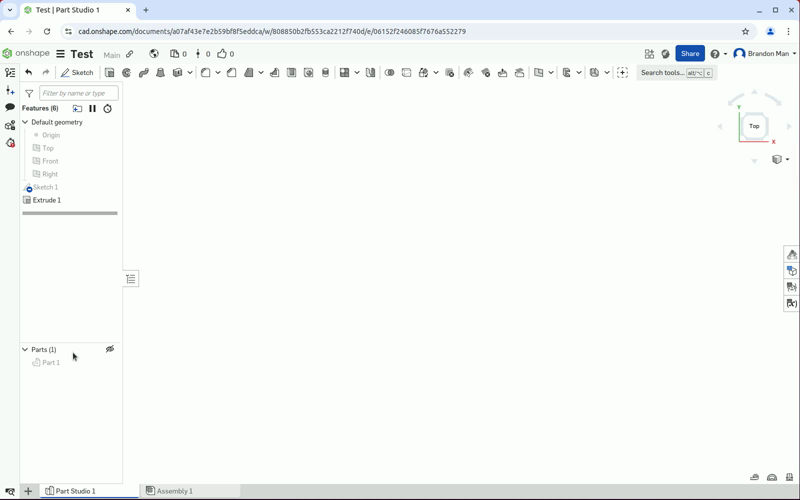
key(shift+y)
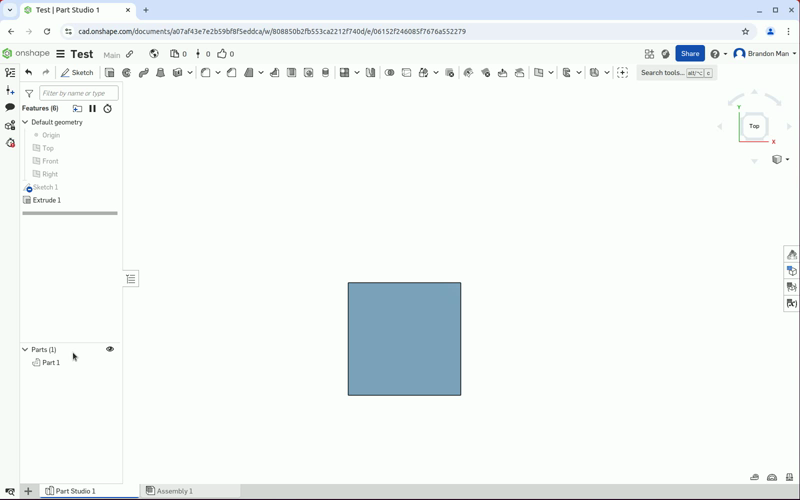
mouse_move(541, 75)
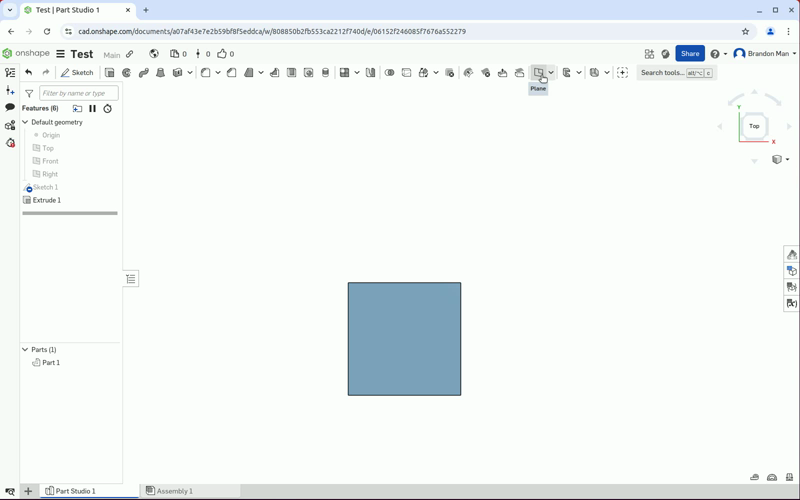
click(541, 75)
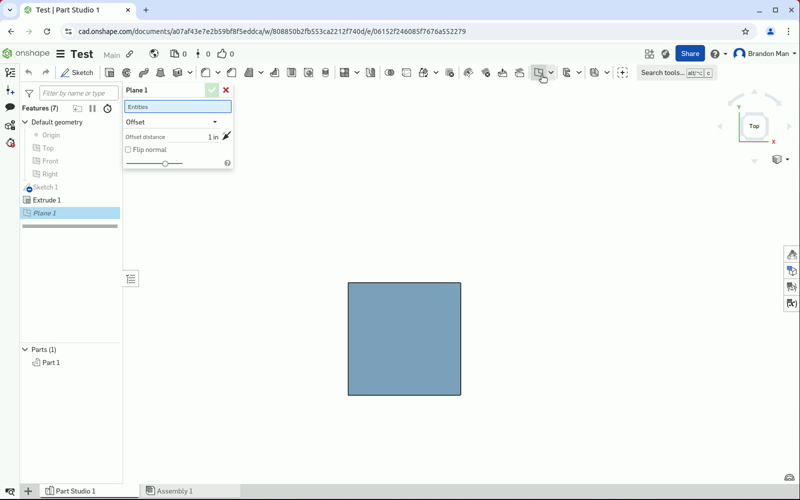
mouse_move(73, 150)
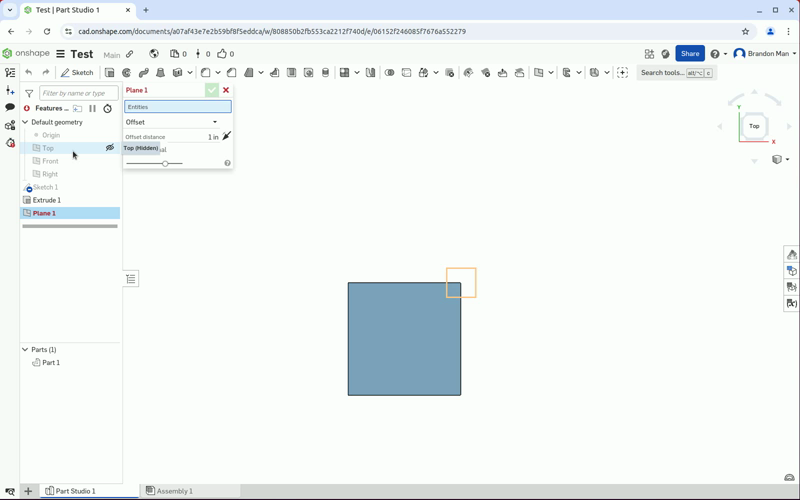
click(73, 150)
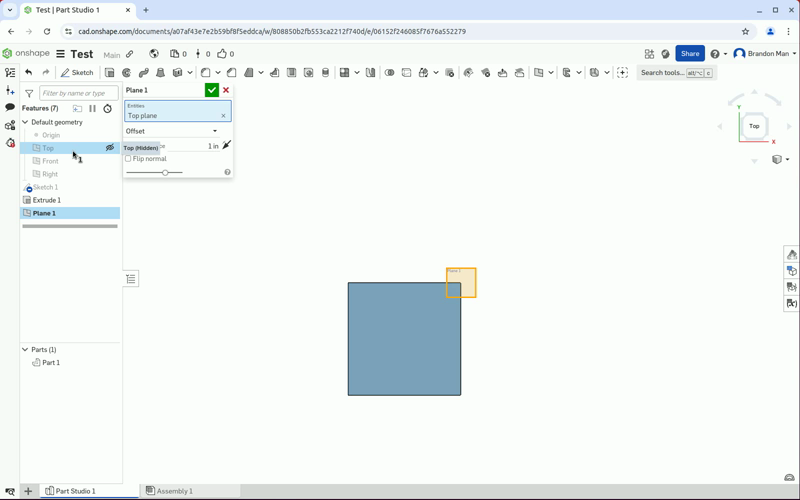
key(tab, 2)
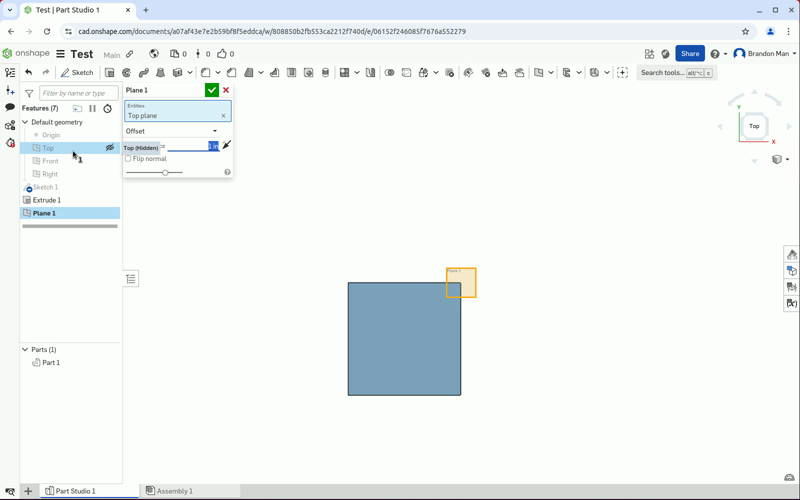
text(23.108)
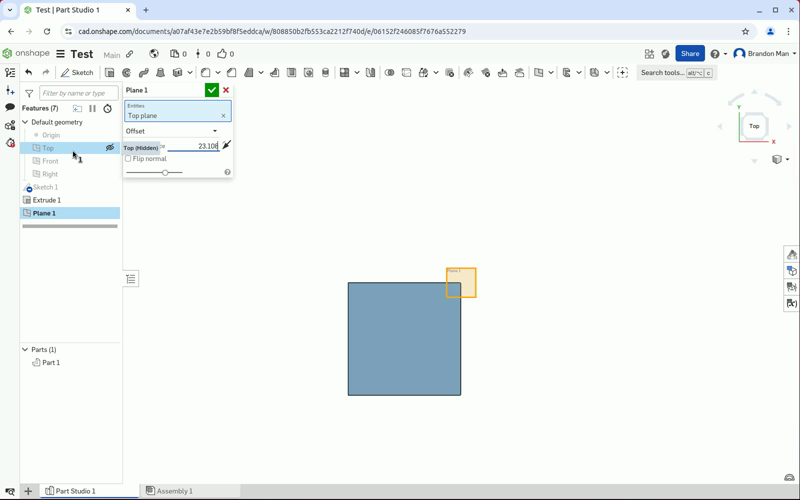
key(enter, 2)
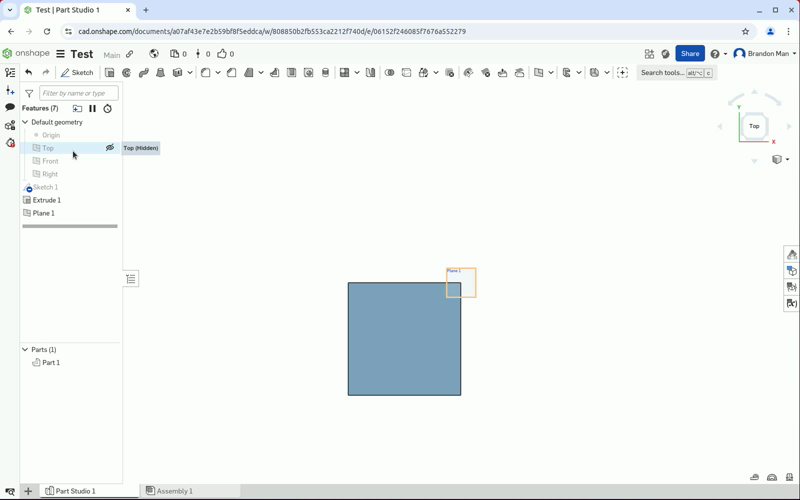
key(shift+s)
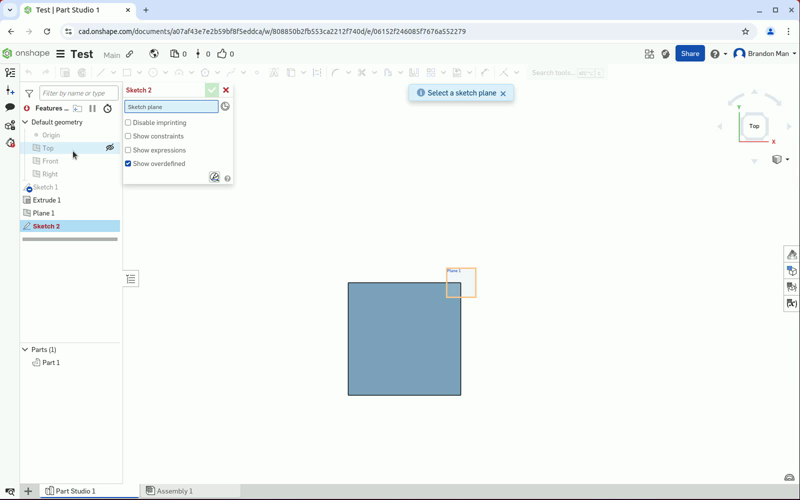
mouse_move(73, 215)
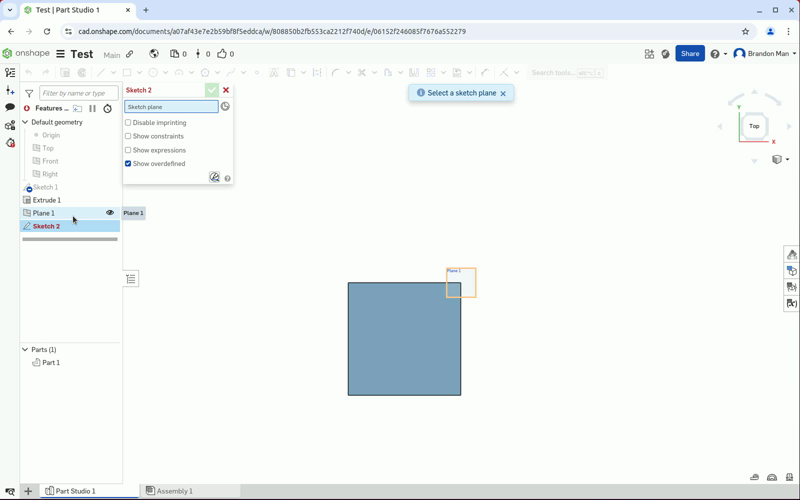
click(73, 215)
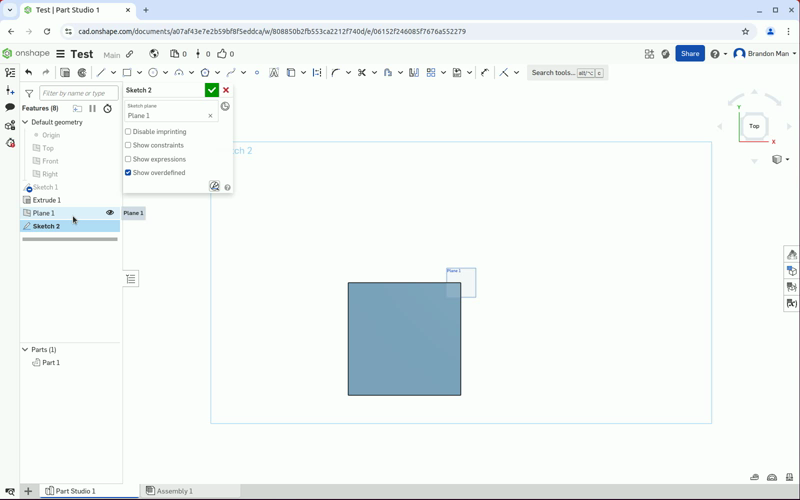
mouse_move(73, 352)
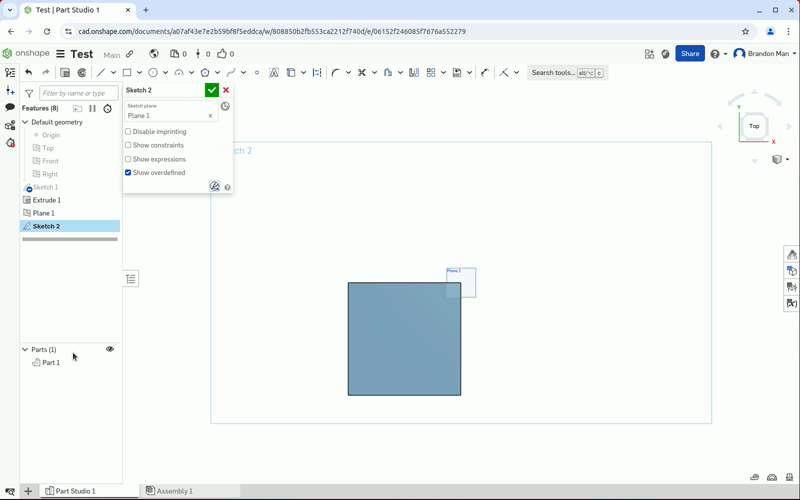
key(y)
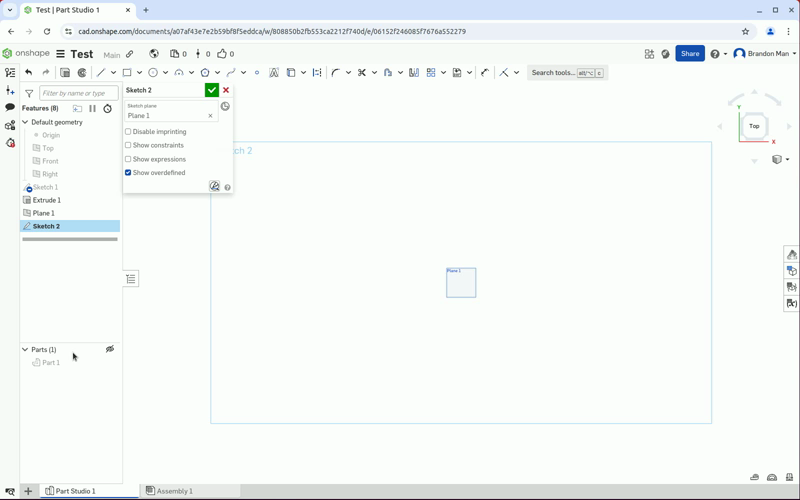
key(l)
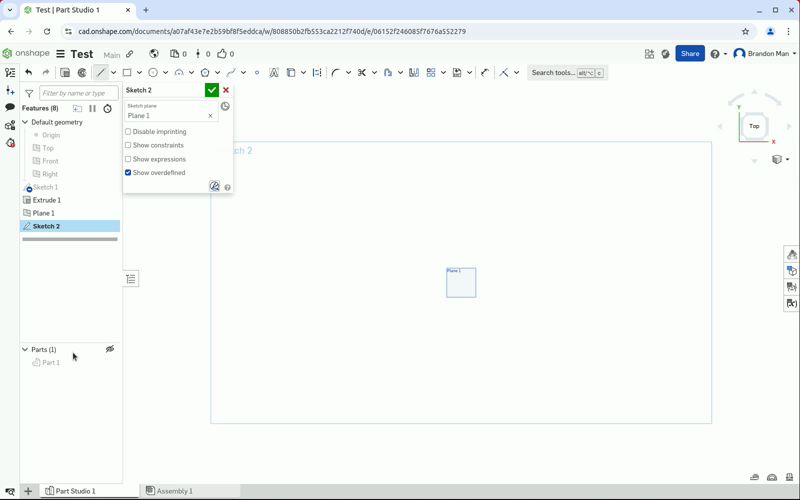
key_down(shift)
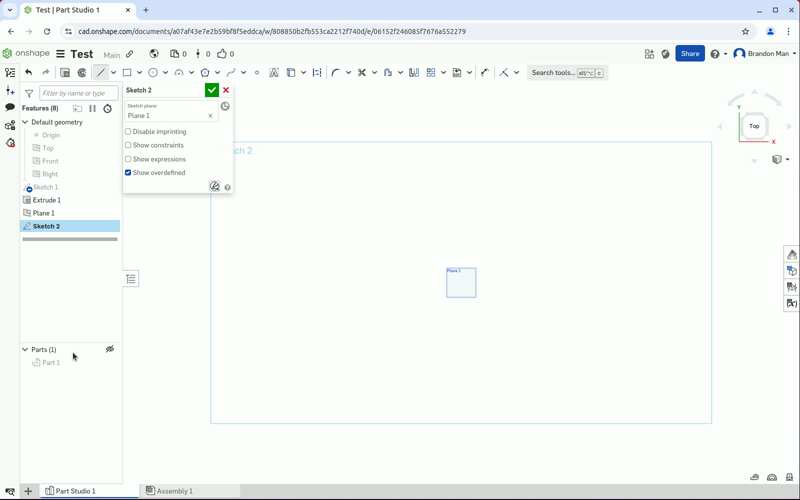
mouse_move(353, 390)
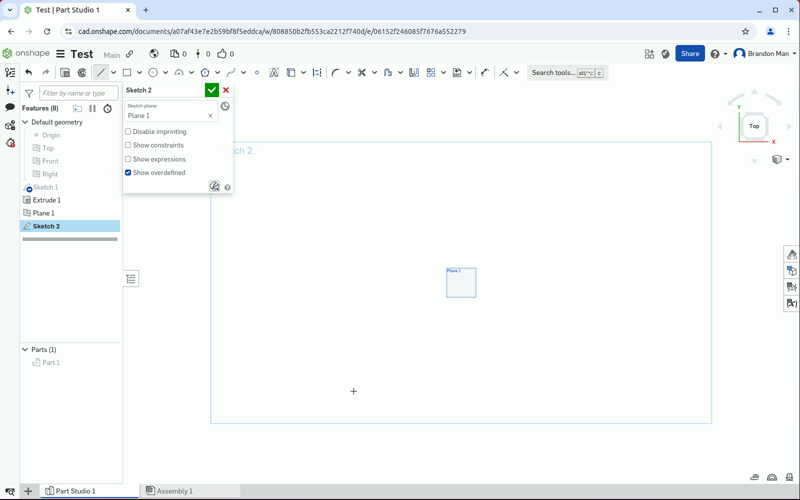
click(353, 390)
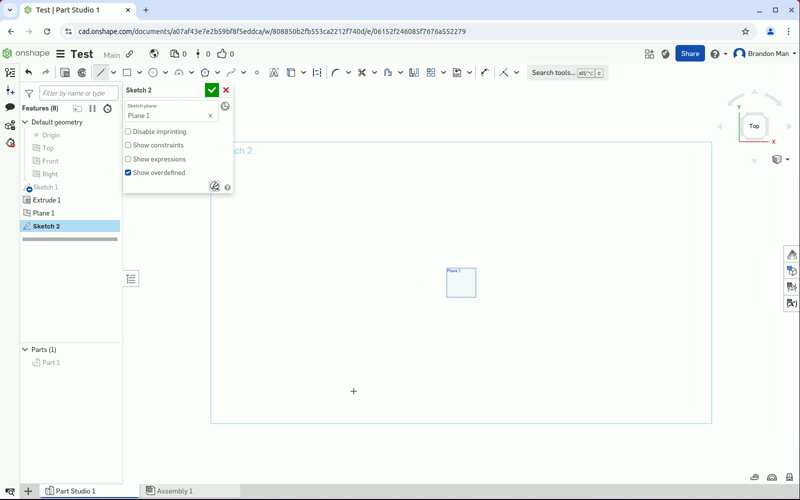
key_up(shift)
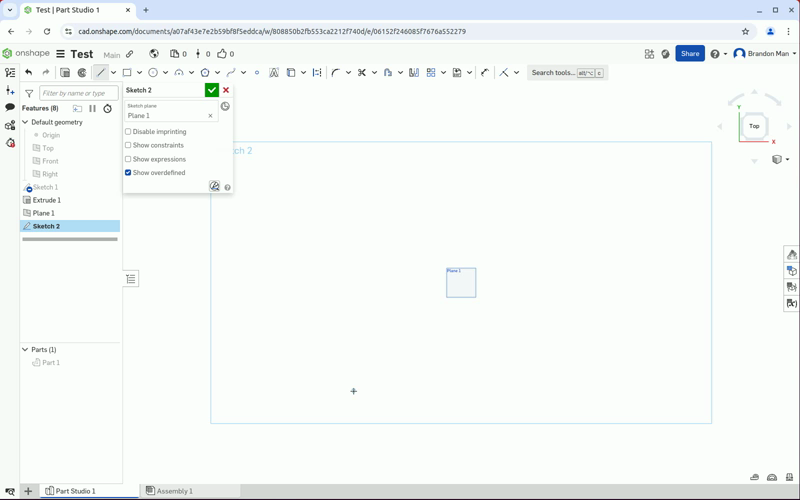
key_down(shift)
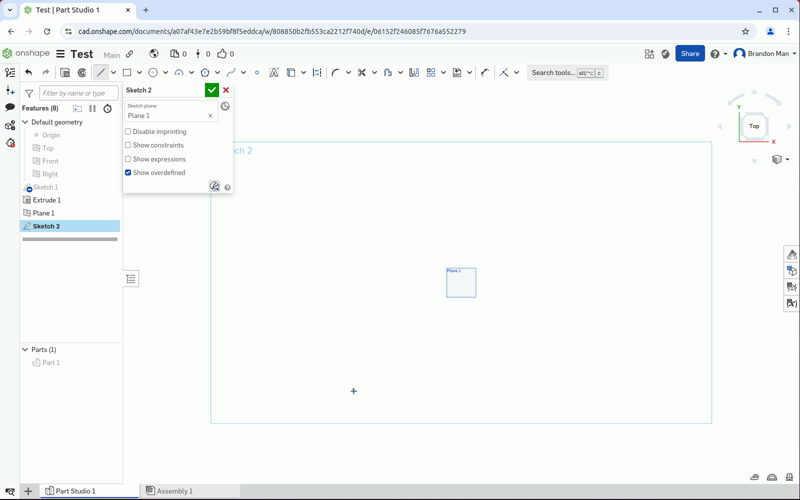
mouse_move(455, 390)
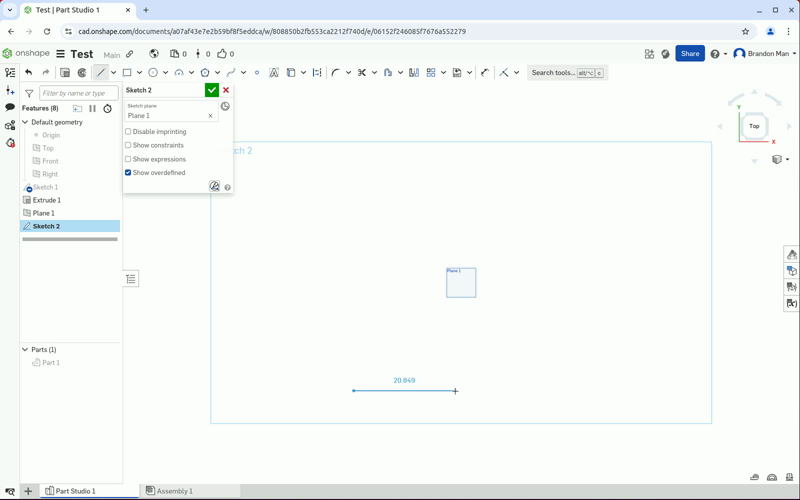
click(455, 390)
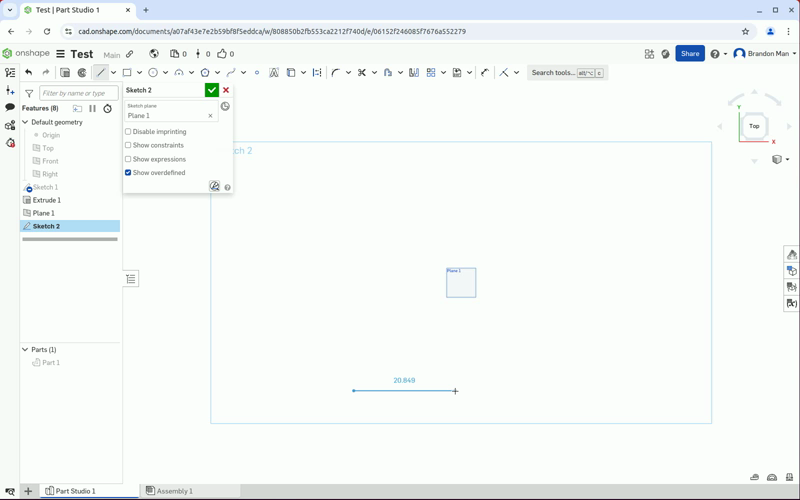
key_up(shift)
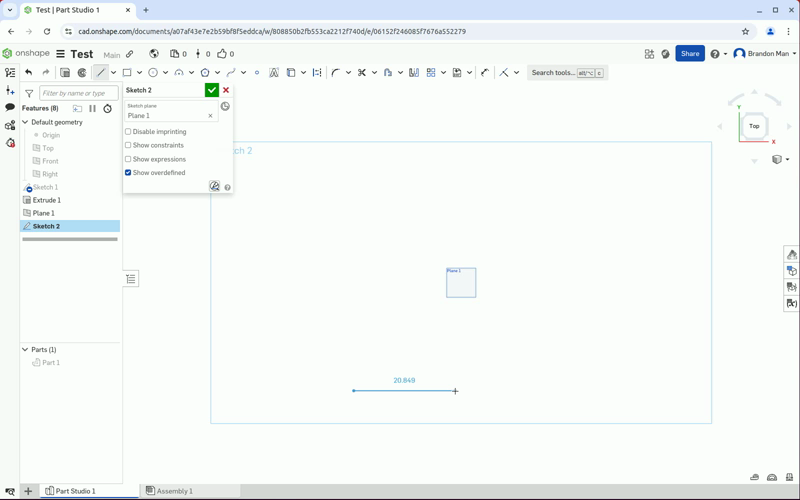
key_down(shift)
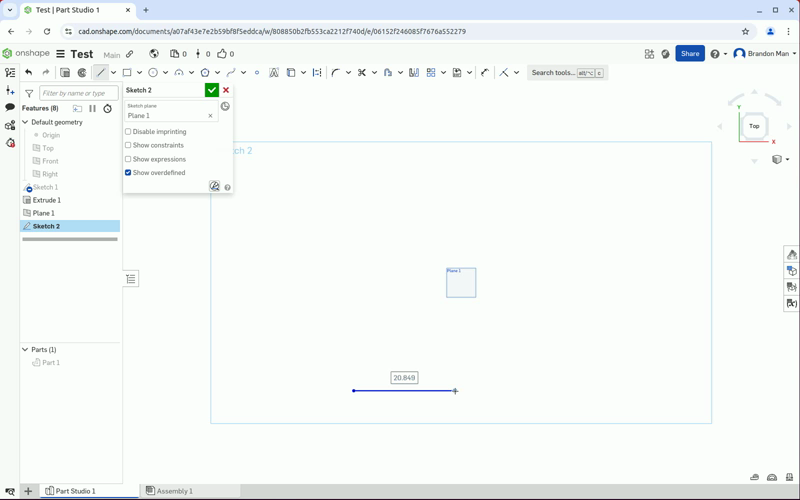
mouse_move(455, 287)
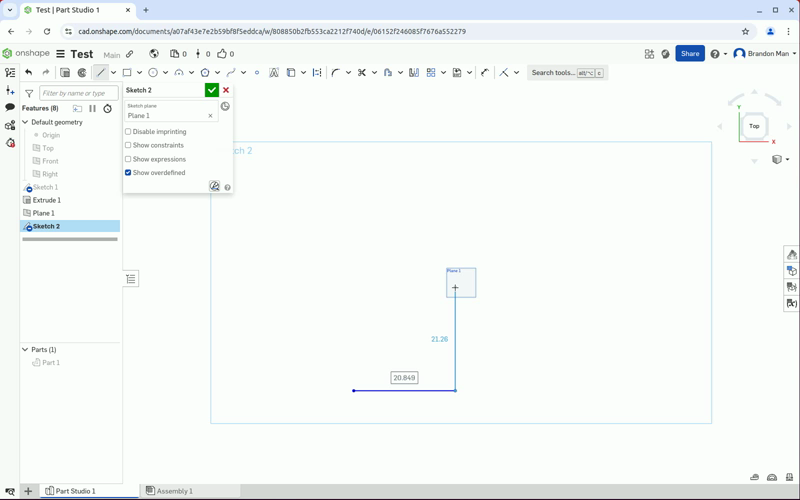
click(455, 287)
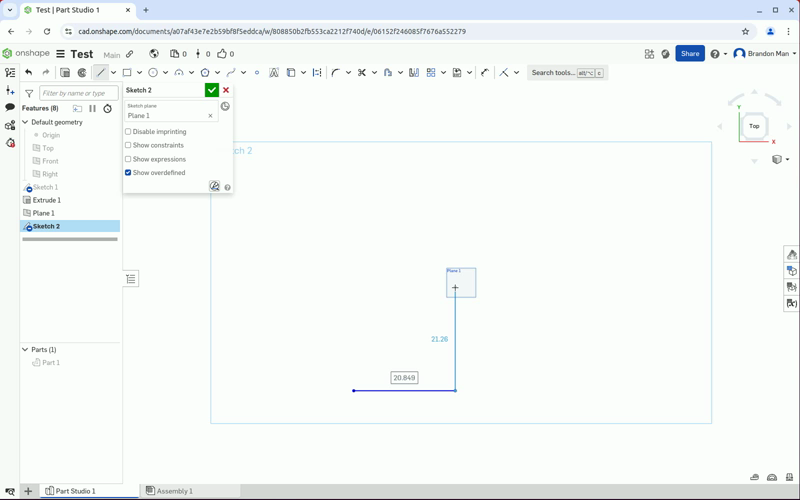
key_up(shift)
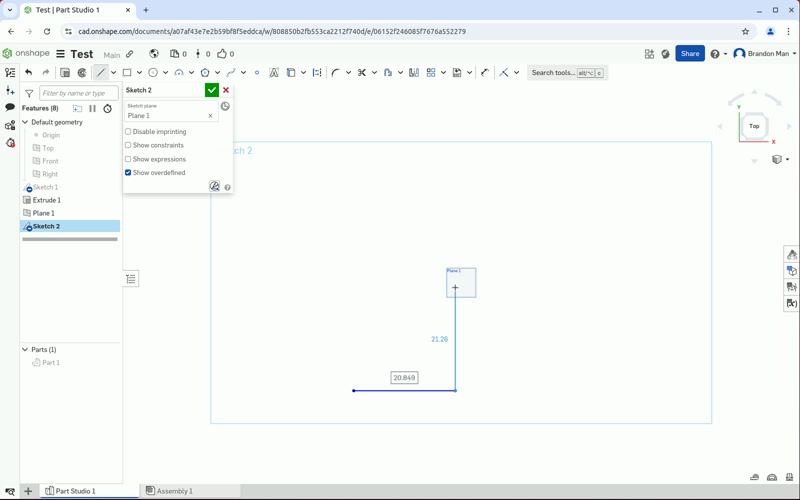
key_down(shift)
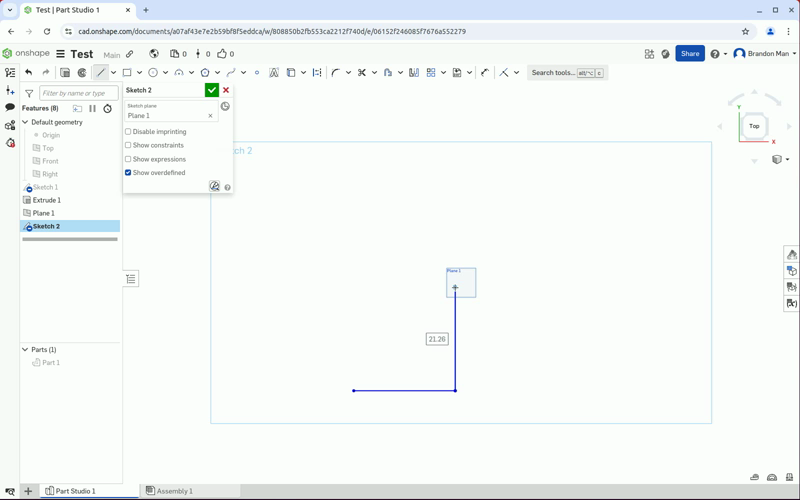
mouse_move(353, 287)
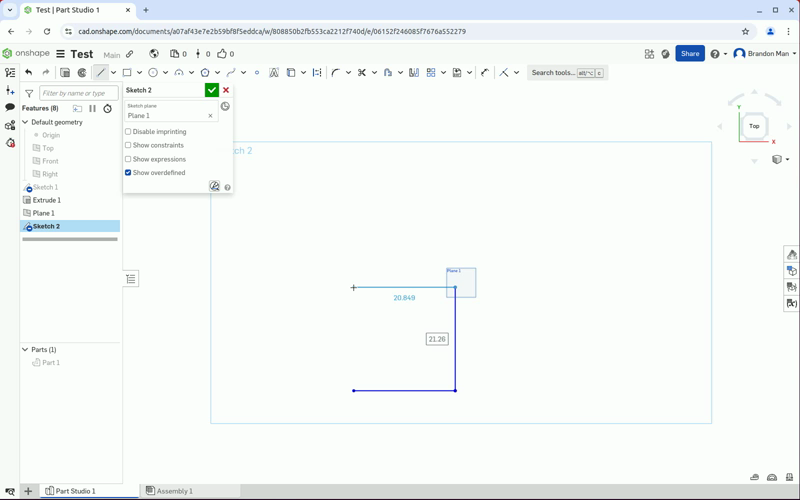
click(353, 287)
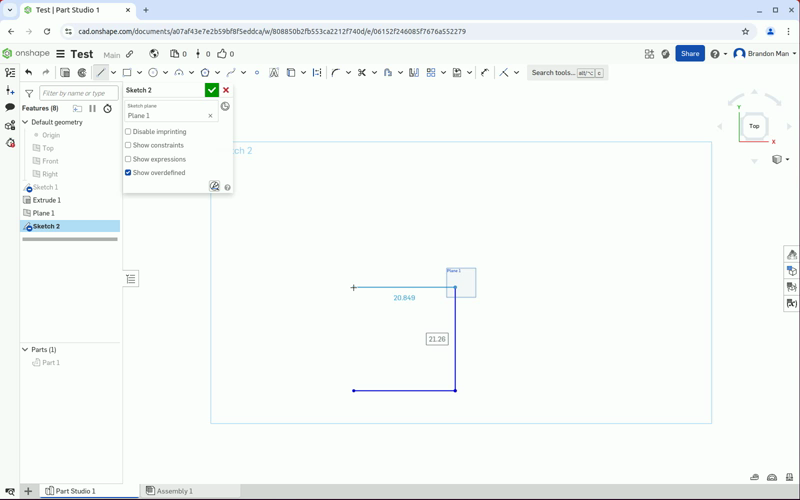
key_up(shift)
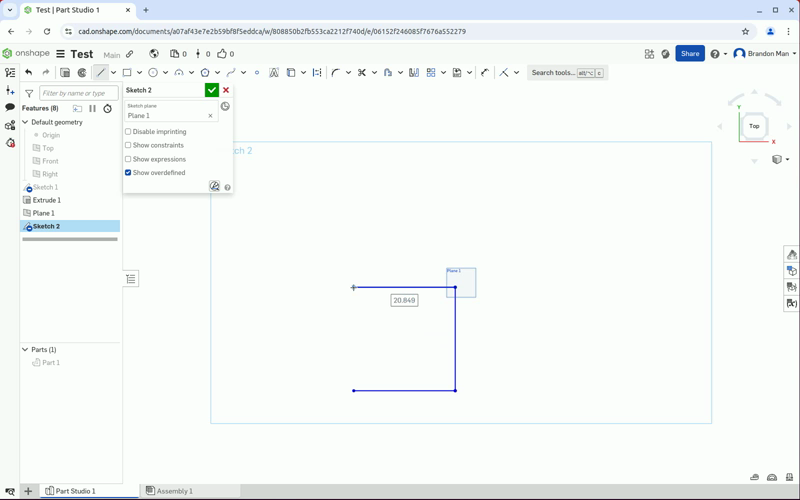
key_down(shift)
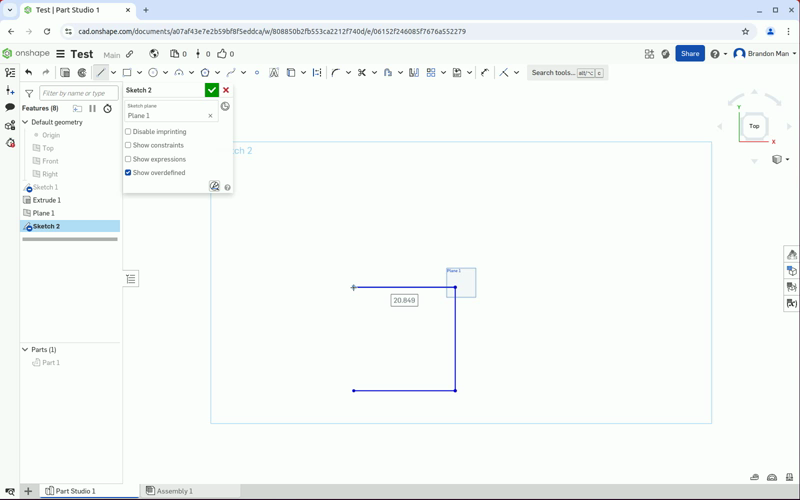
mouse_move(353, 390)
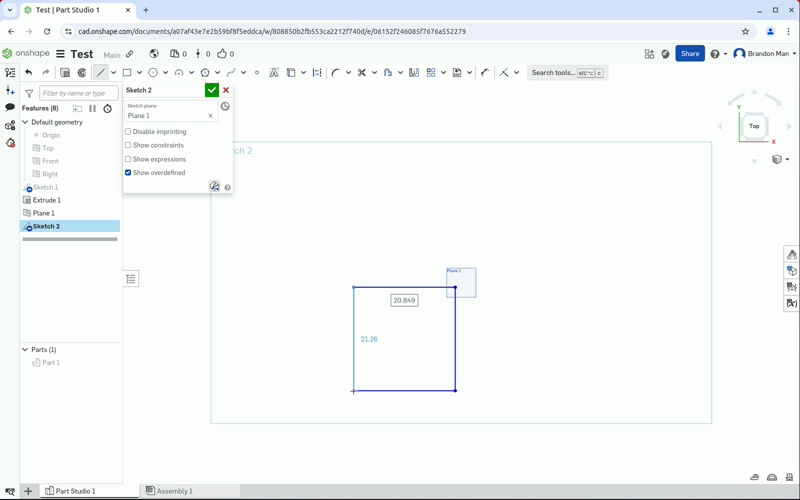
key_up(shift)
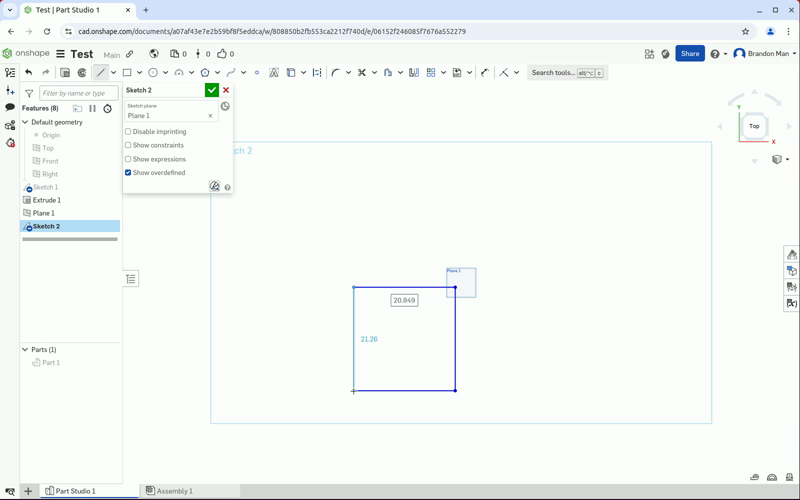
click(353, 390)
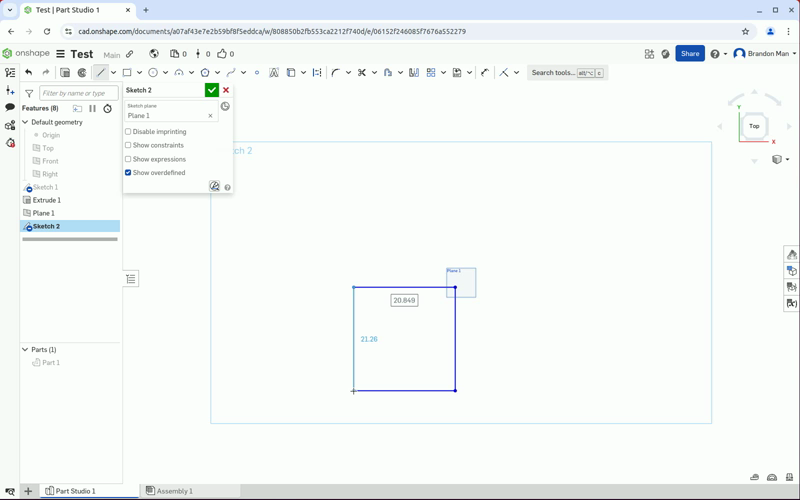
key(esc)
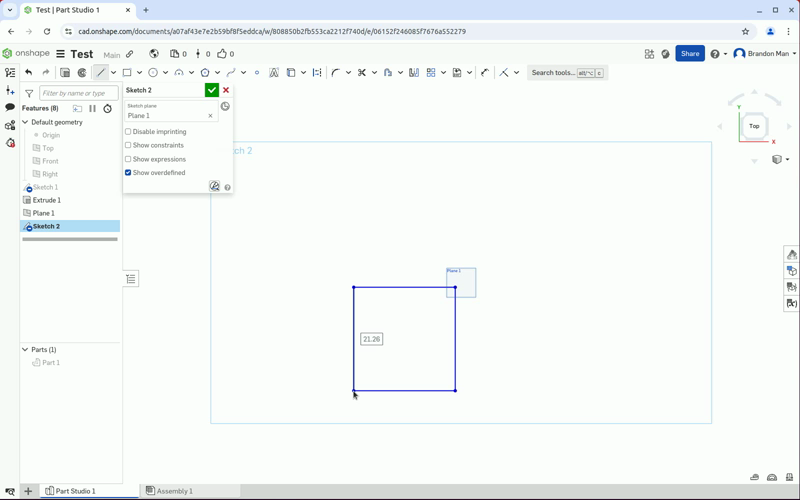
mouse_move(441, 324)
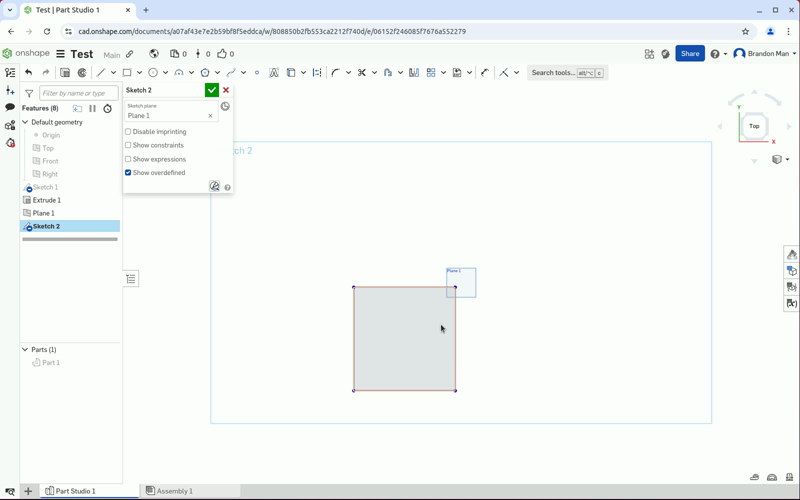
click(441, 324)
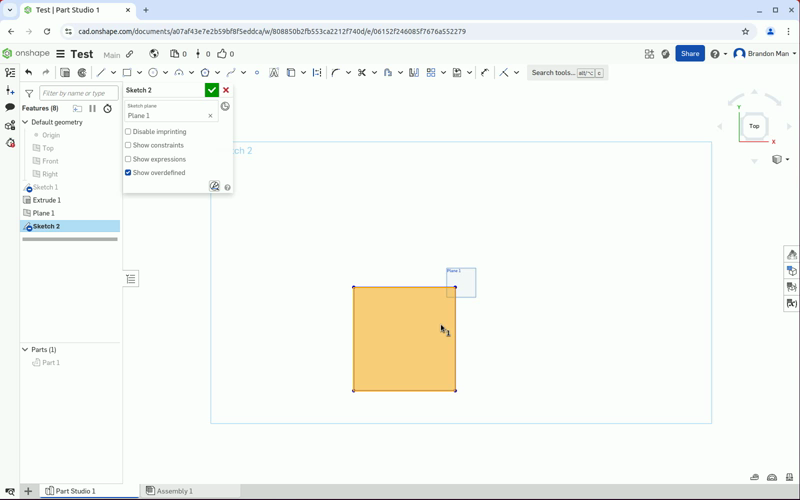
mouse_move(73, 352)
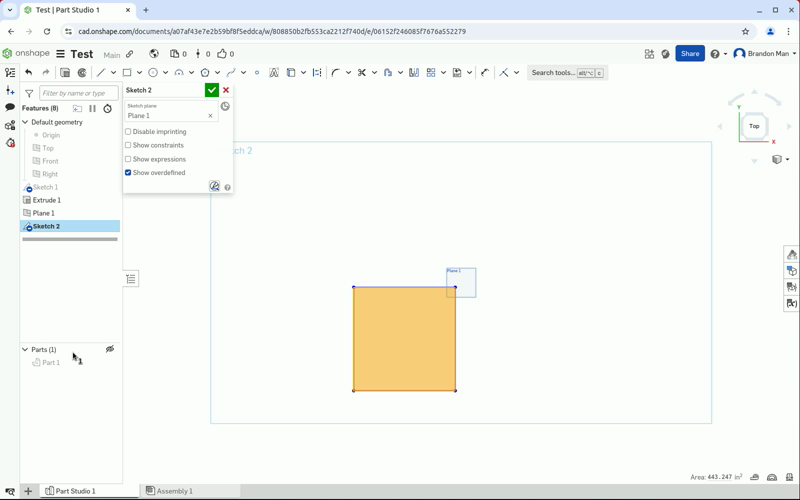
key(shift+y)
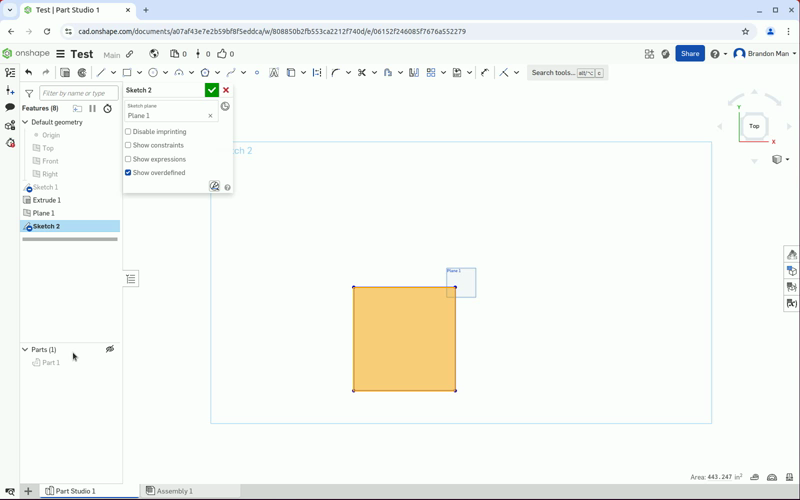
key(shift+e)
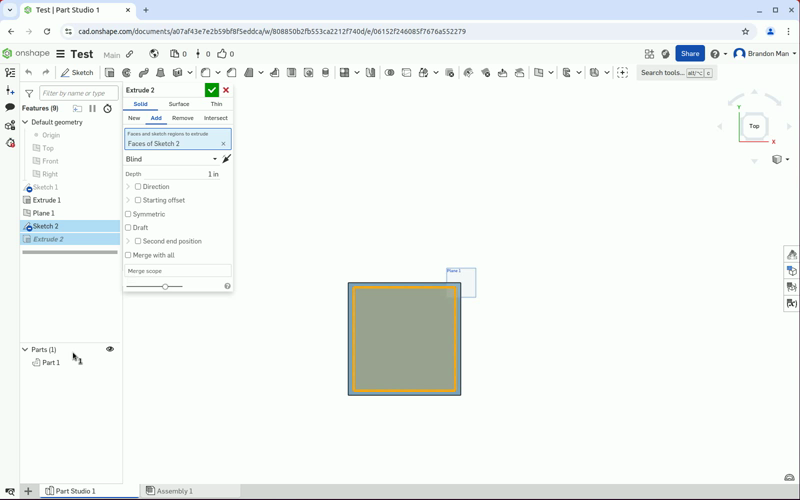
mouse_move(143, 106)
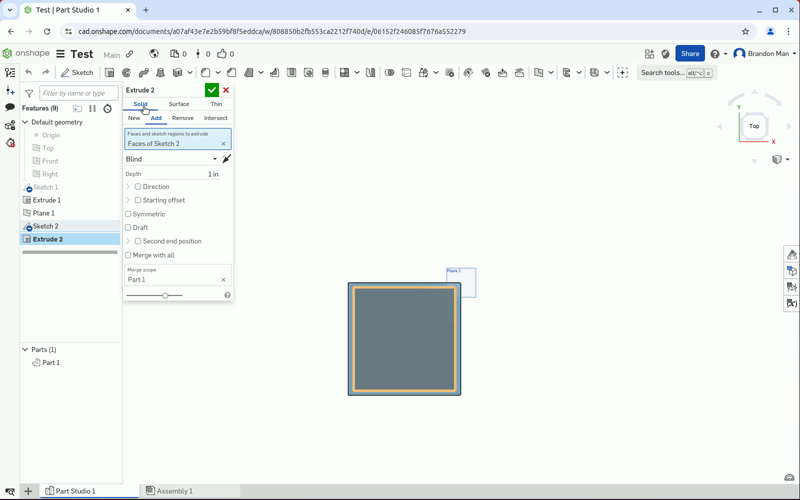
click(143, 106)
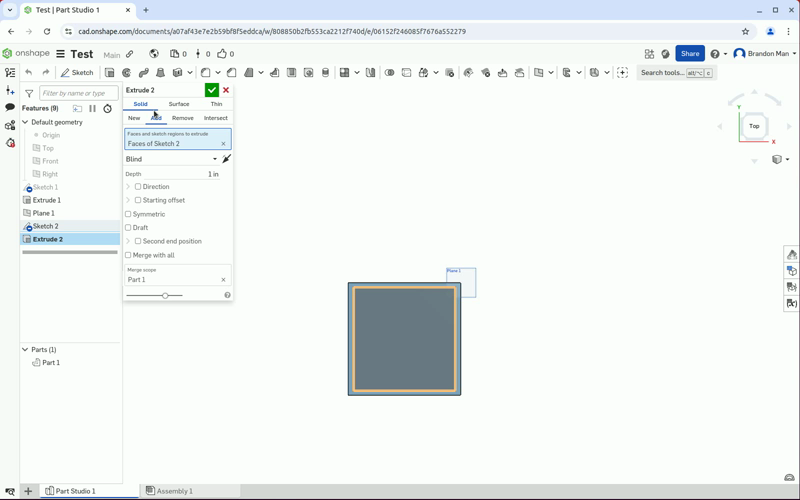
mouse_move(186, 120)
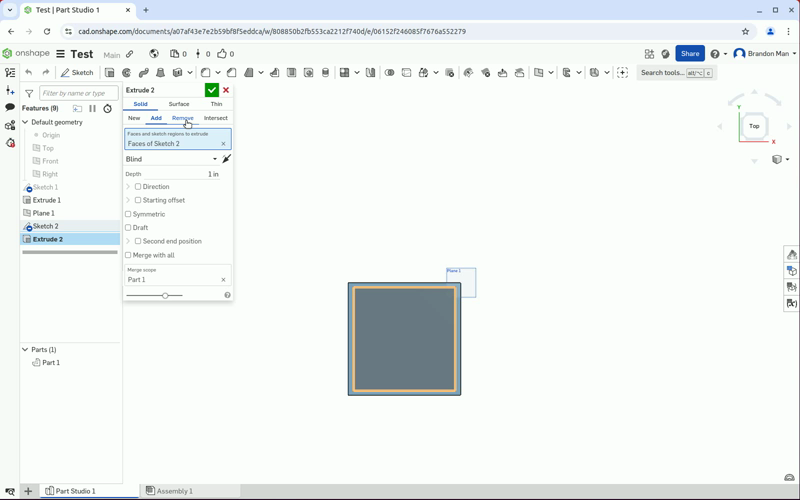
click(186, 120)
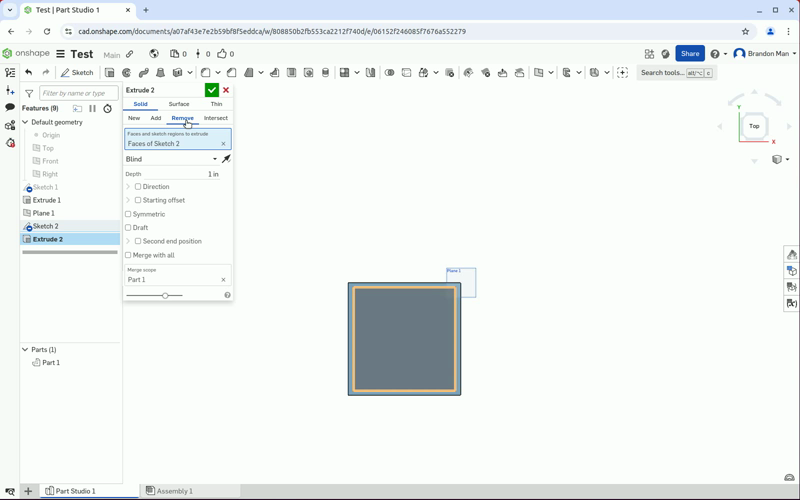
key(tab, 4)
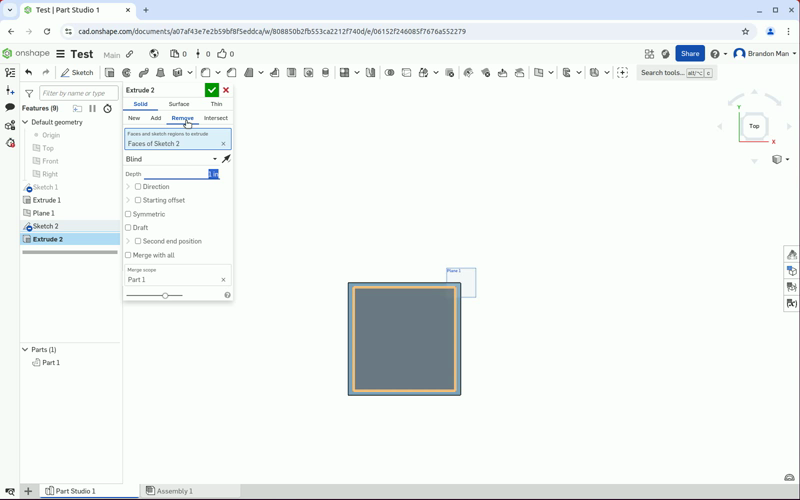
text(22.145)
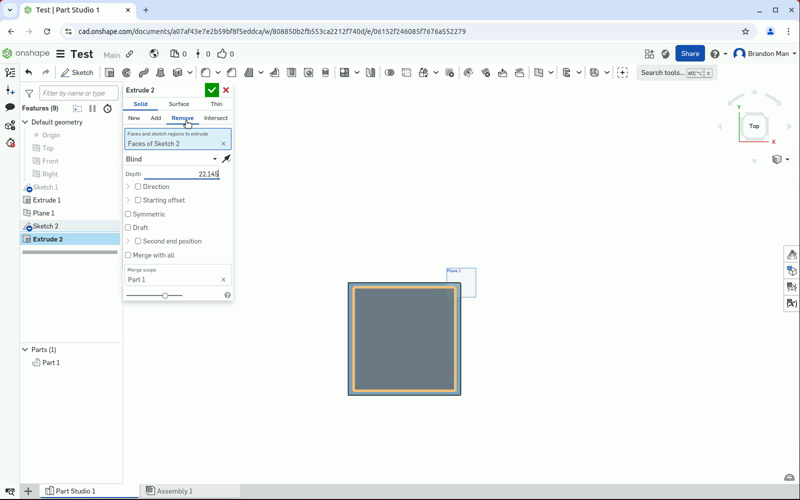
key(tab, 6)
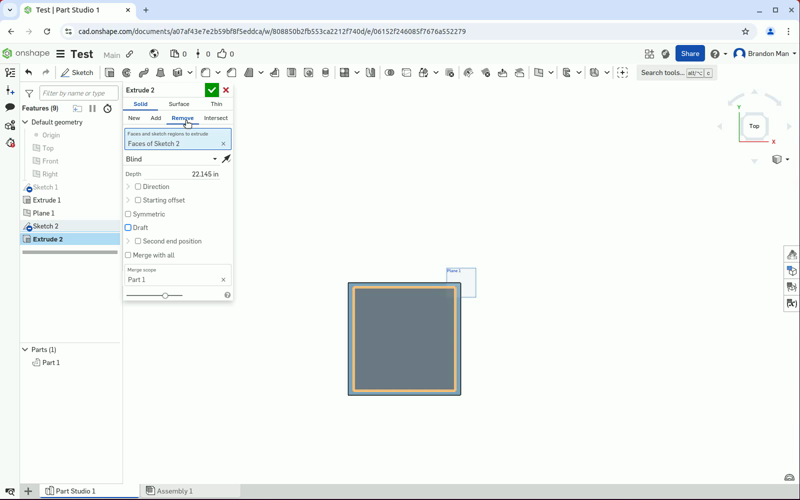
key(space)
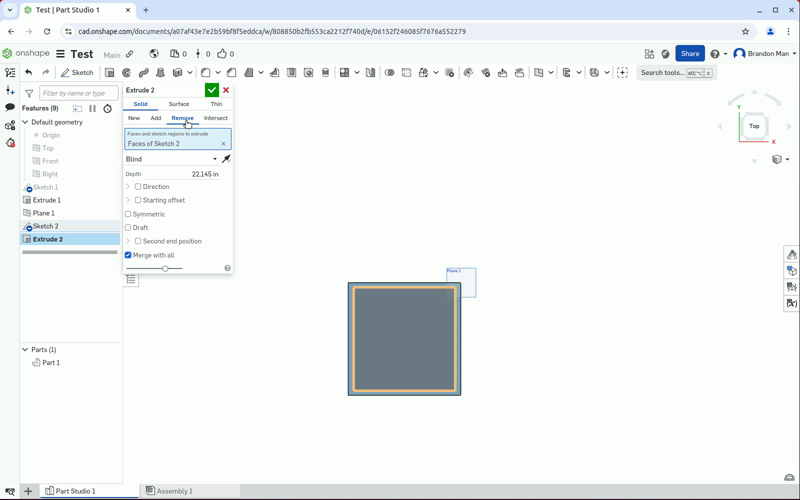
key(enter)
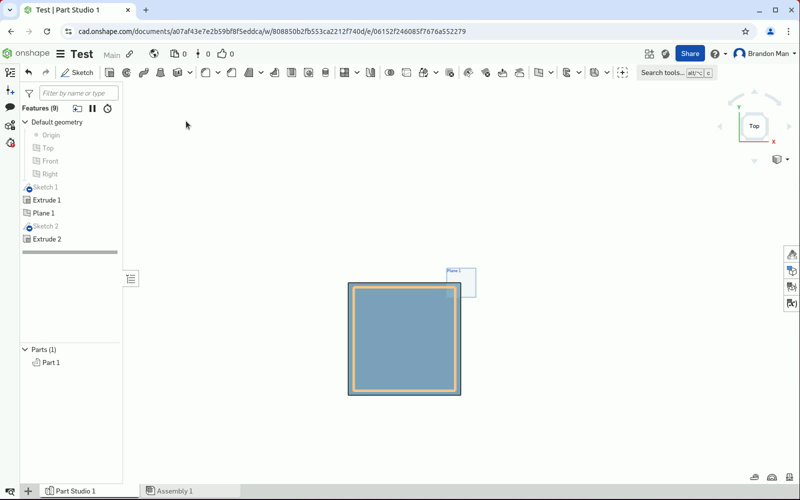
key(shift+h)
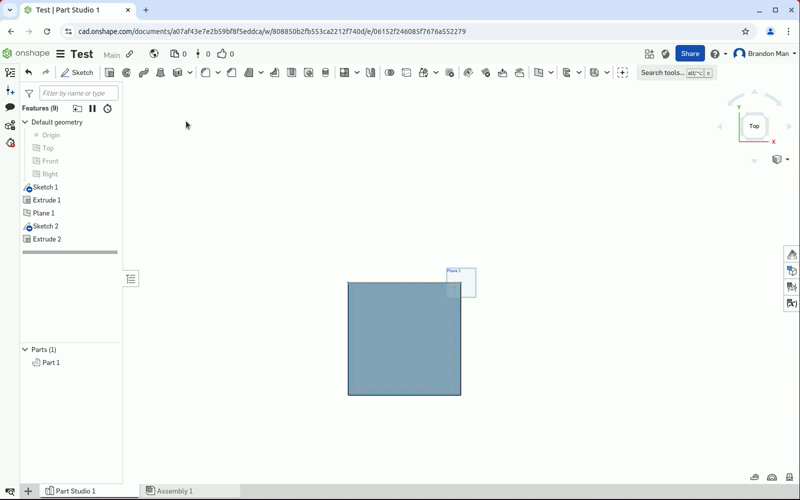
key(shift+h)
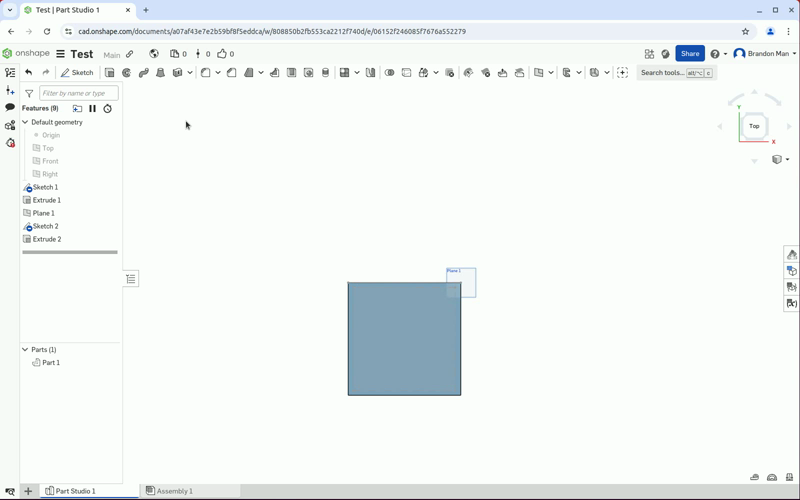
key(shift+7)
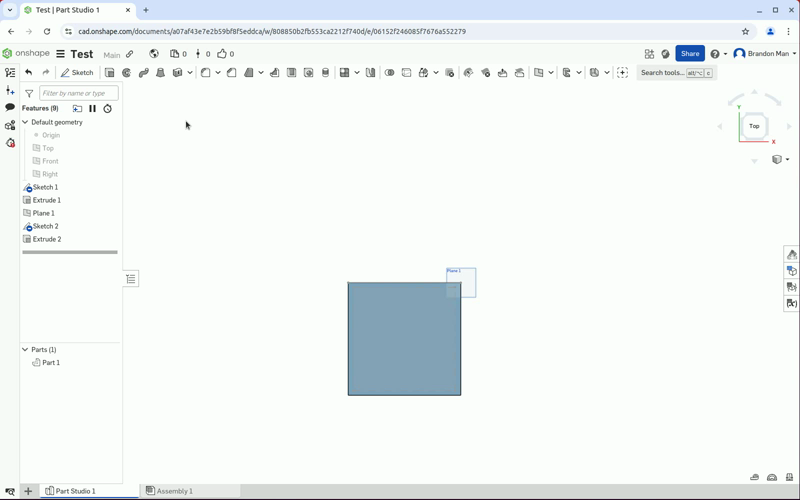
key(up, 3)
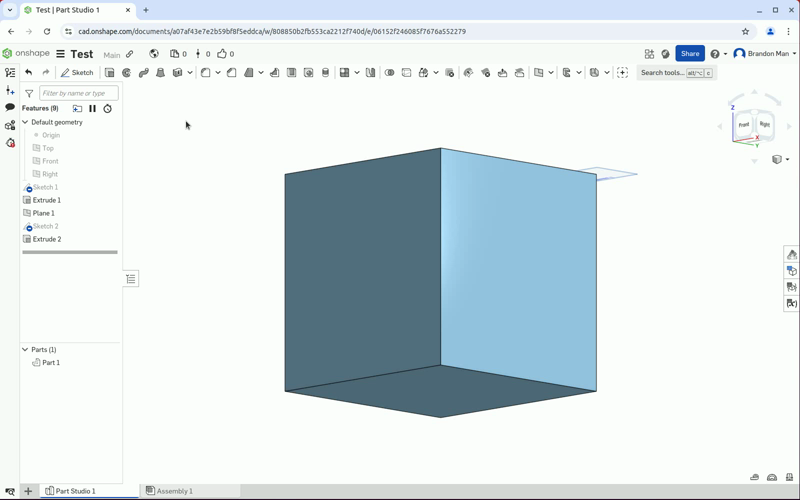
key(left, 3)
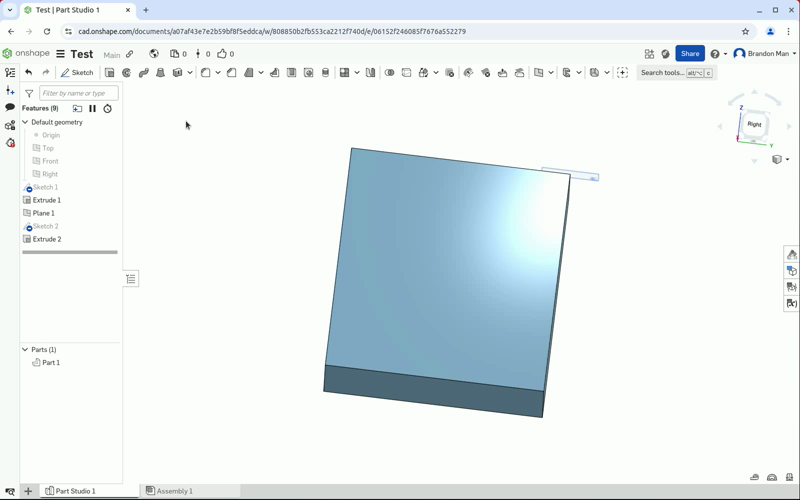
key(right, 3)
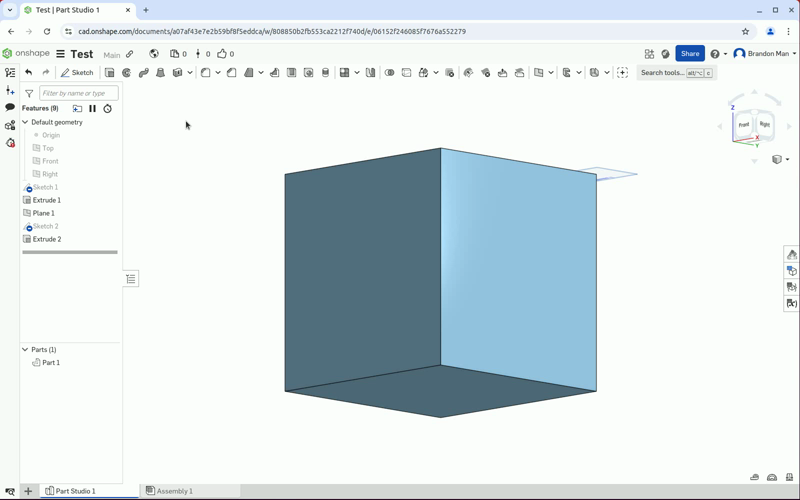
key(down, 3)
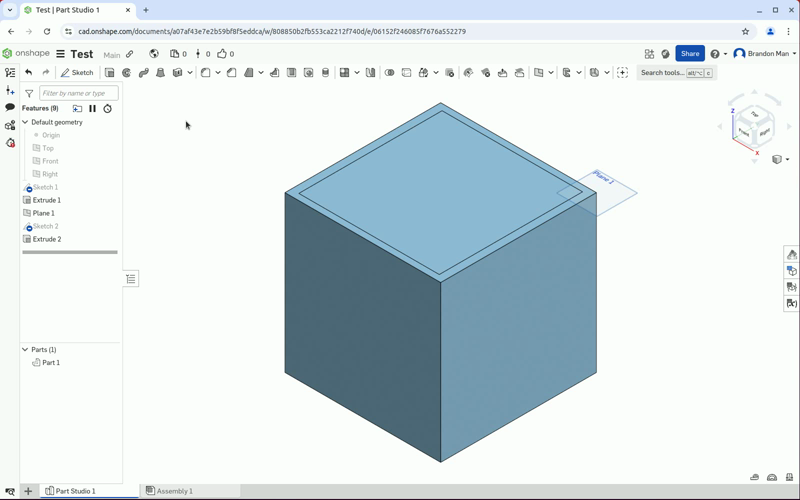
mouse_move(73, 189)
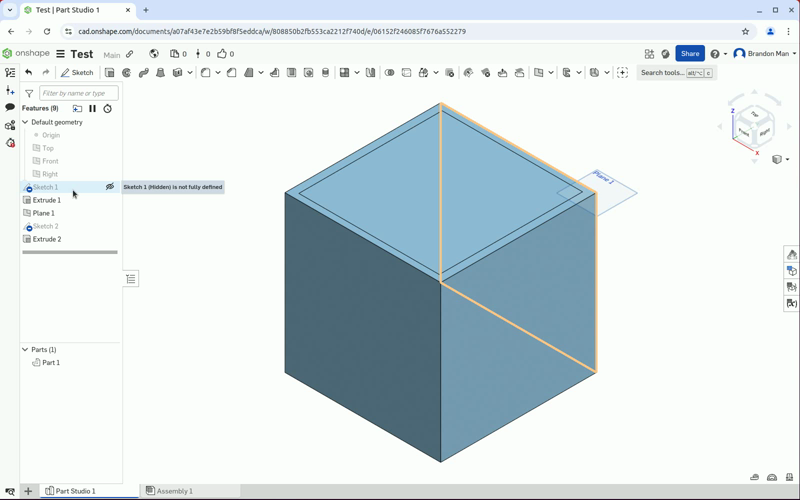
click(73, 189)